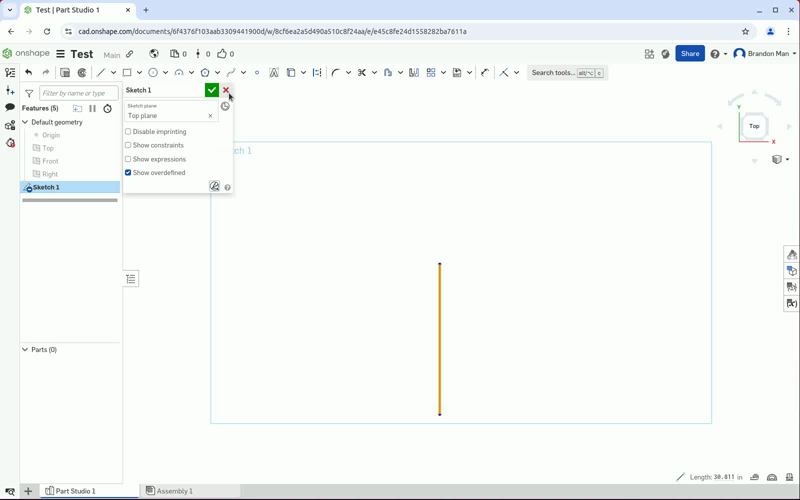
key(shift+h)
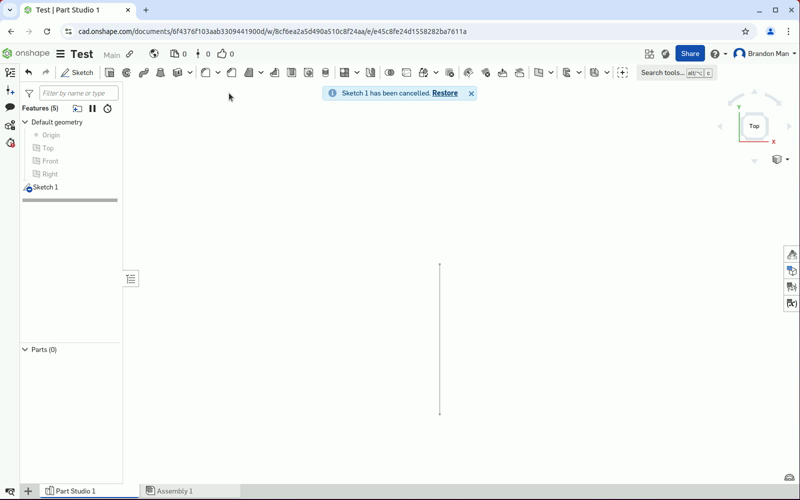
mouse_move(73, 352)
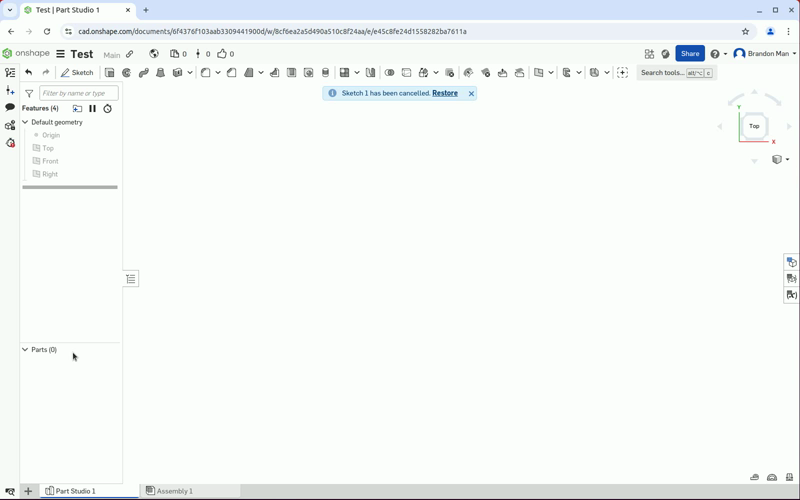
key(y)
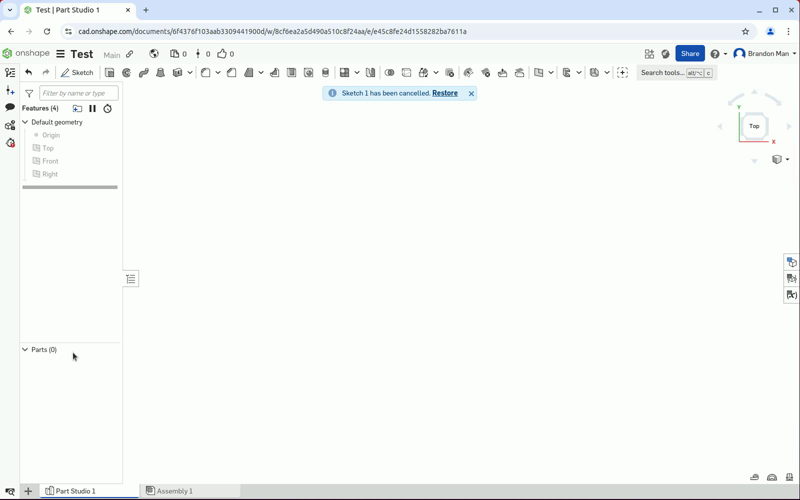
key(shift+p)
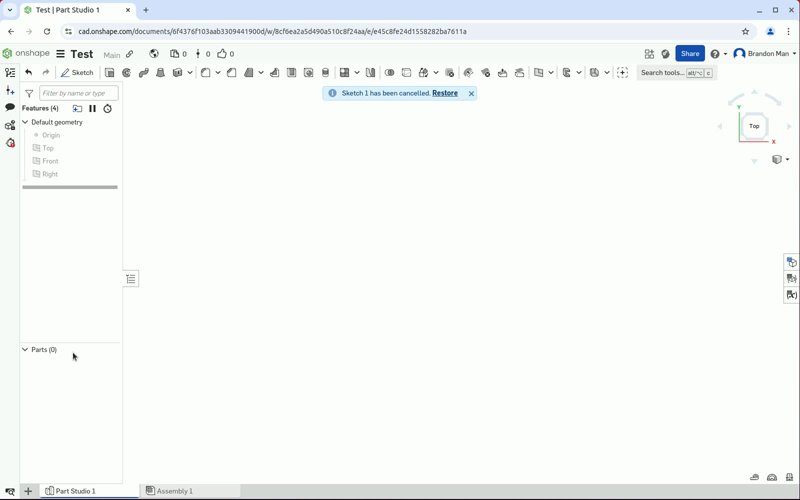
key(space)
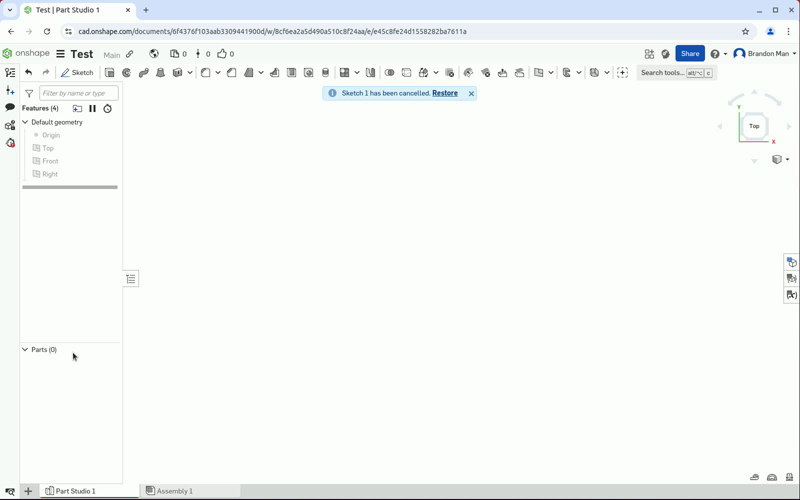
key_down(shift)
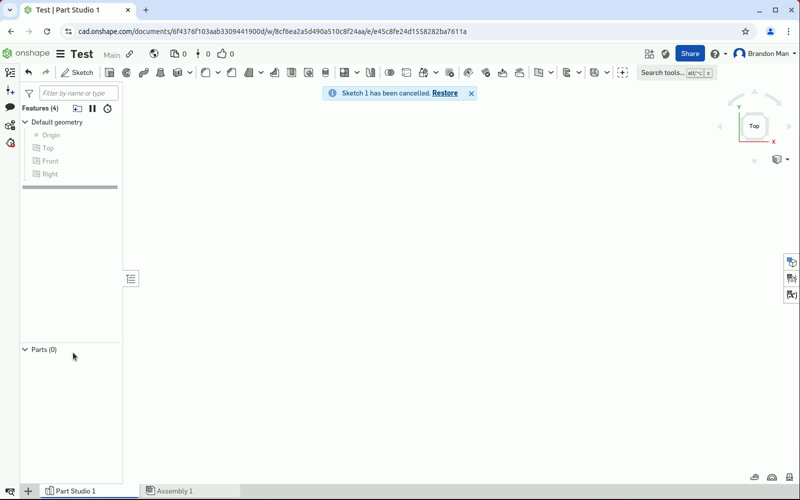
key(up)
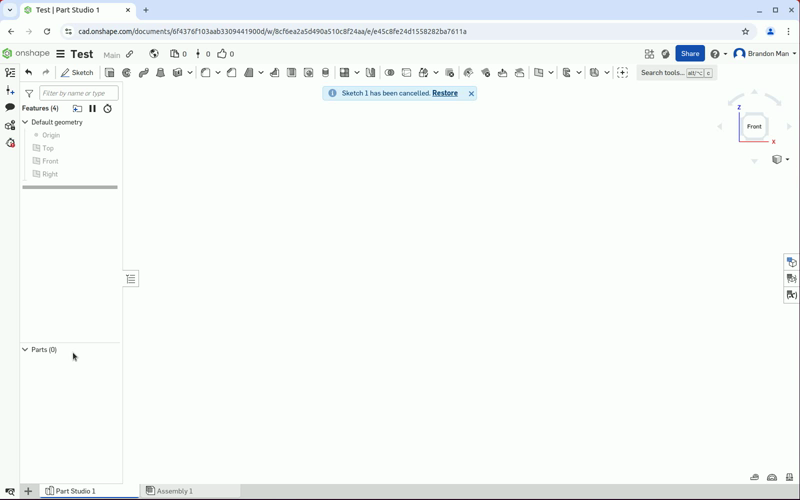
key_up(shift)
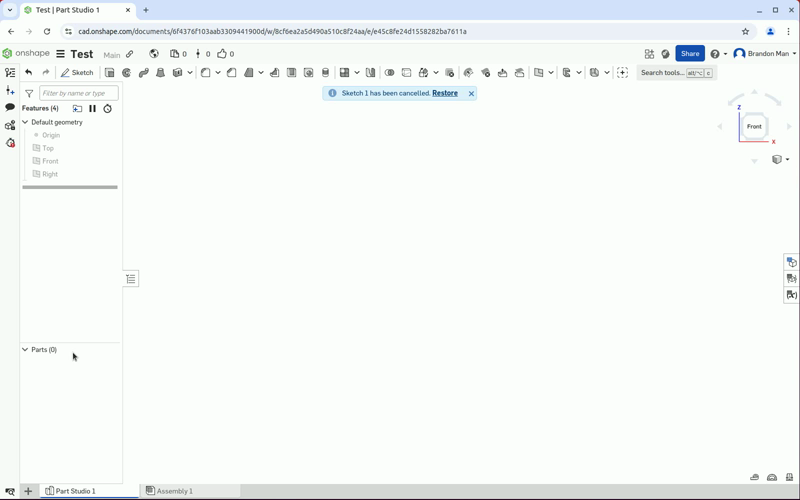
mouse_move(73, 352)
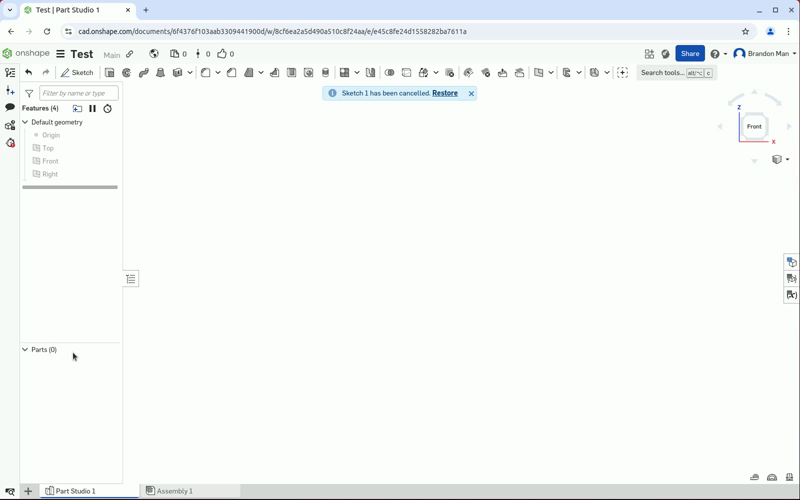
key(shift+y)
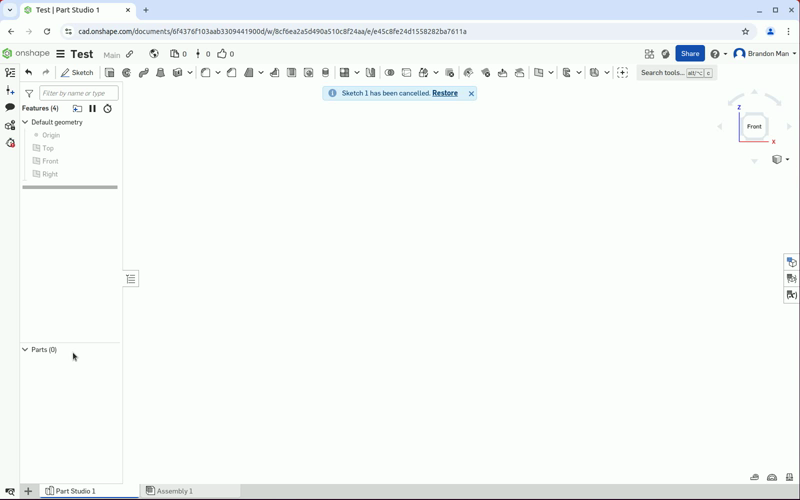
key(shift+s)
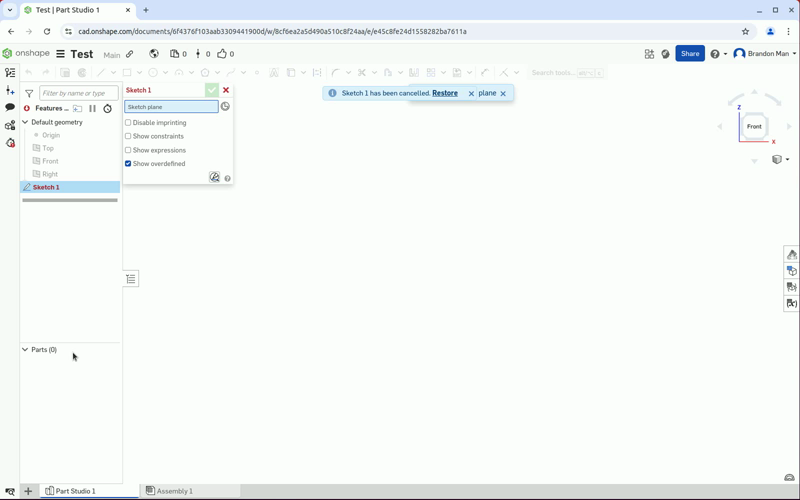
mouse_move(73, 163)
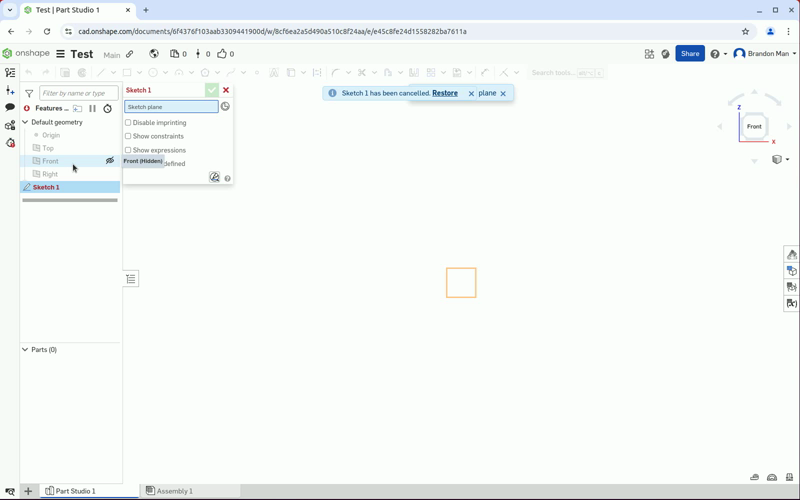
click(73, 163)
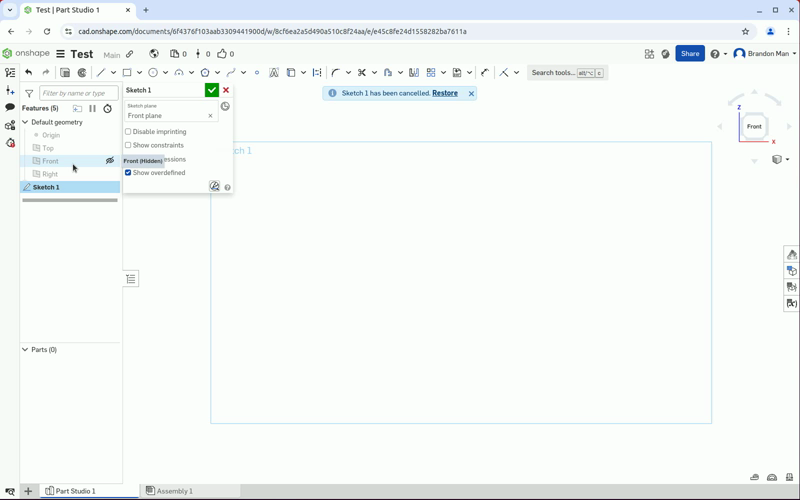
mouse_move(73, 352)
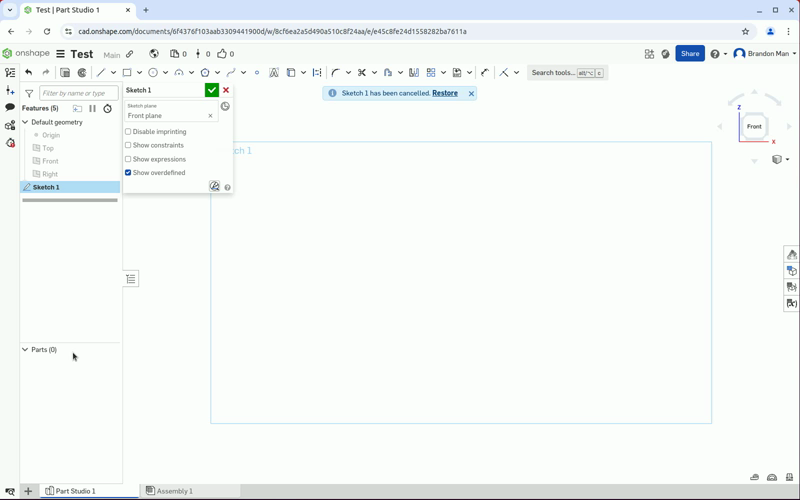
key(y)
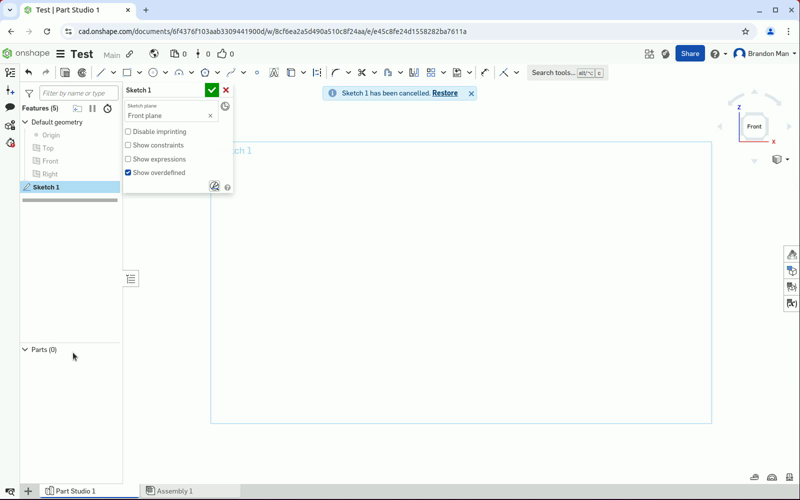
key(l)
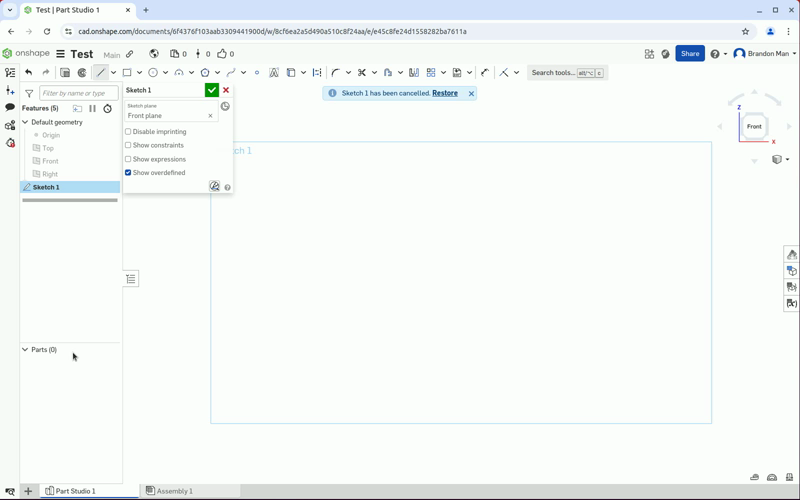
key_down(shift)
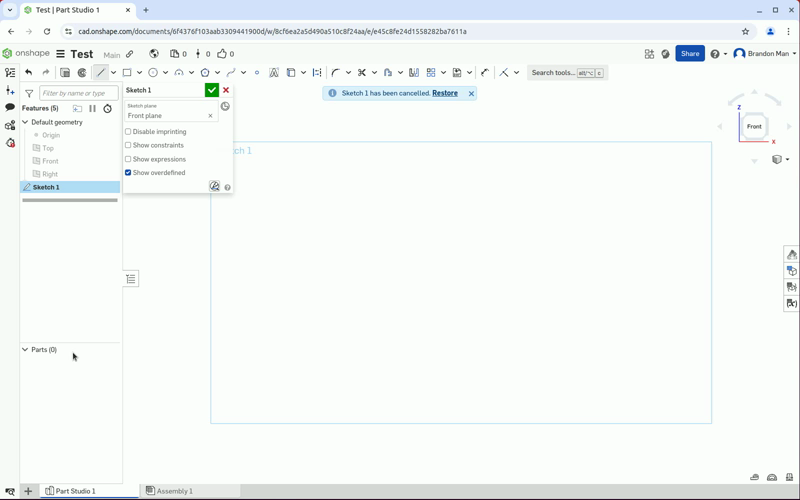
mouse_move(460, 282)
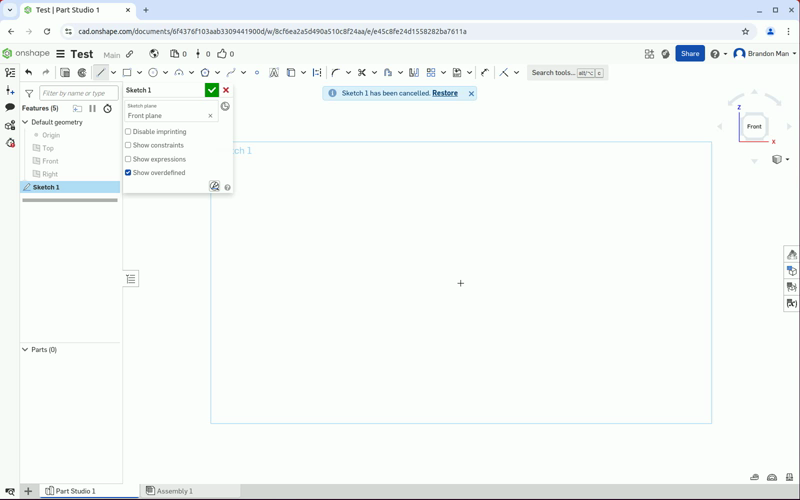
click(460, 282)
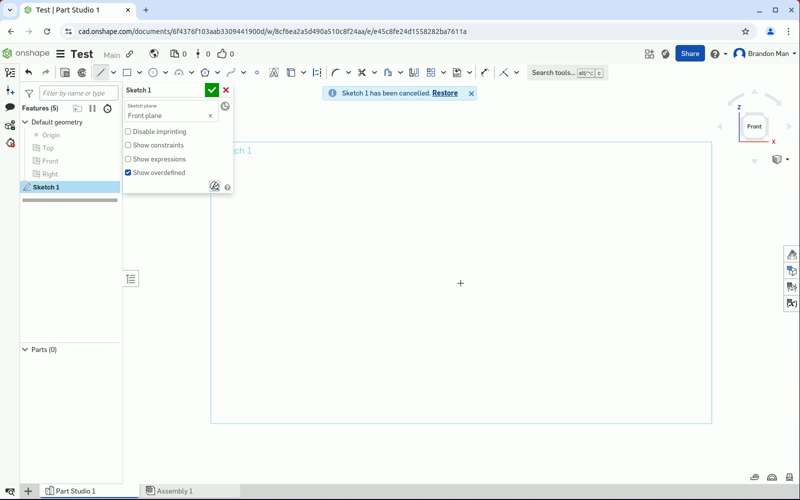
key_up(shift)
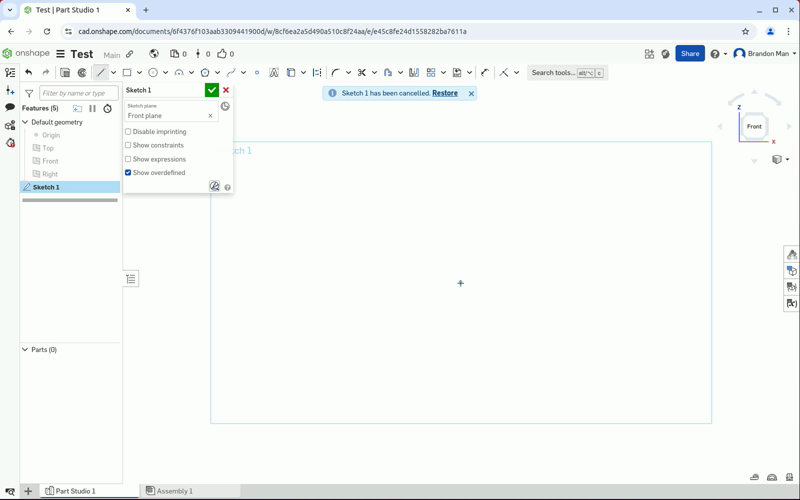
key_down(shift)
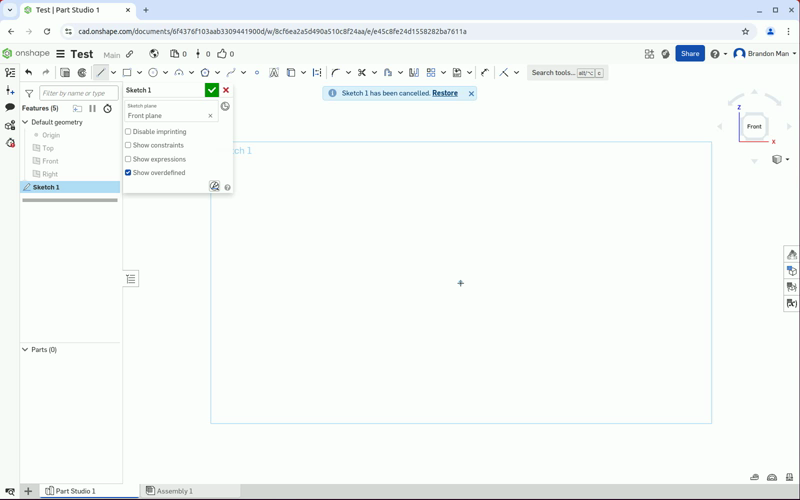
mouse_move(536, 282)
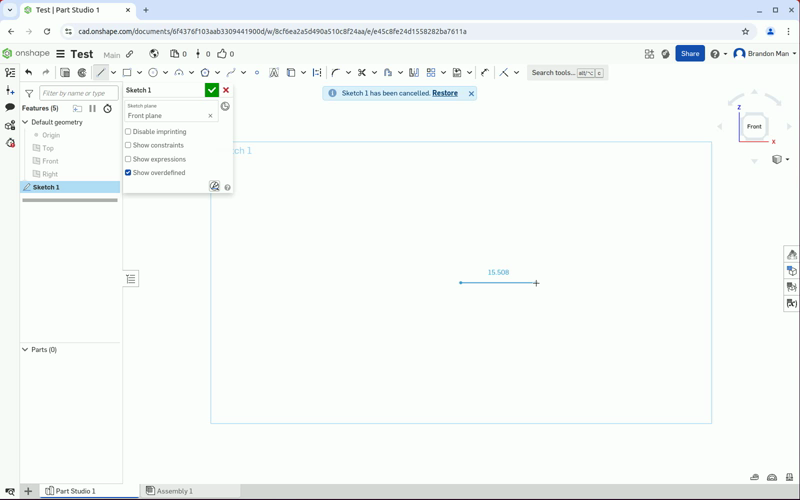
click(536, 282)
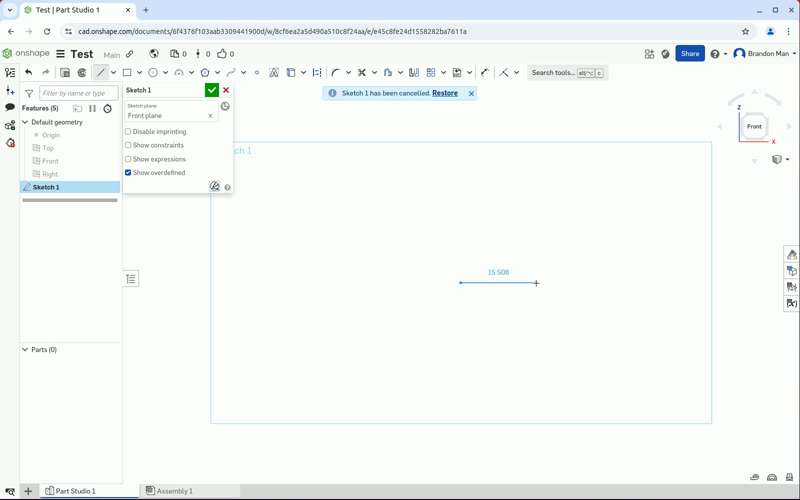
key_up(shift)
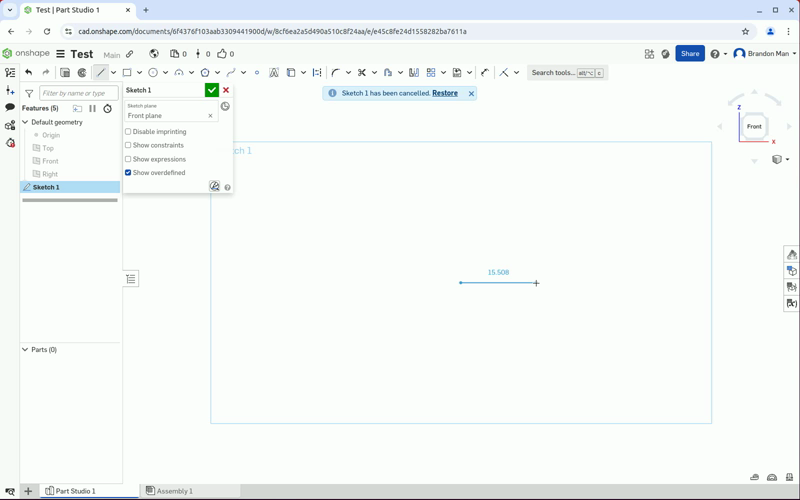
key_down(shift)
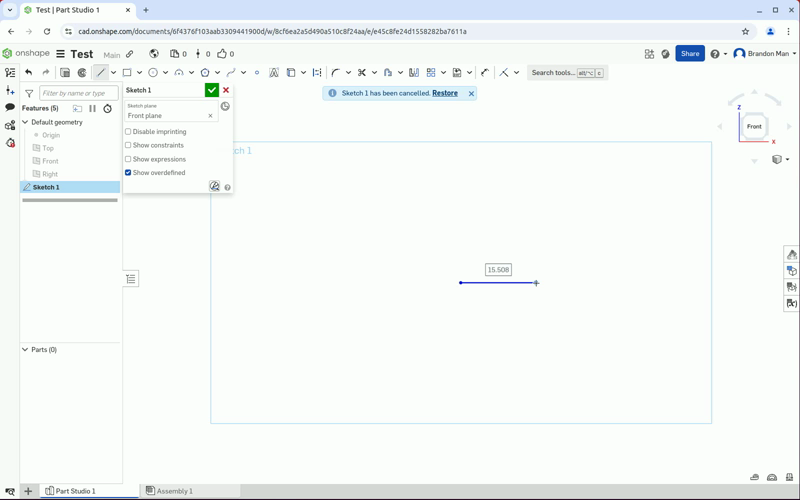
mouse_move(566, 282)
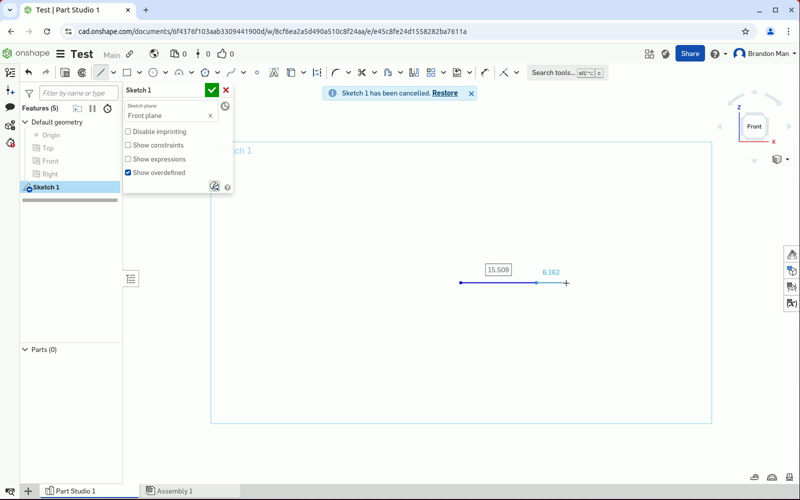
mouse_move(536, 241)
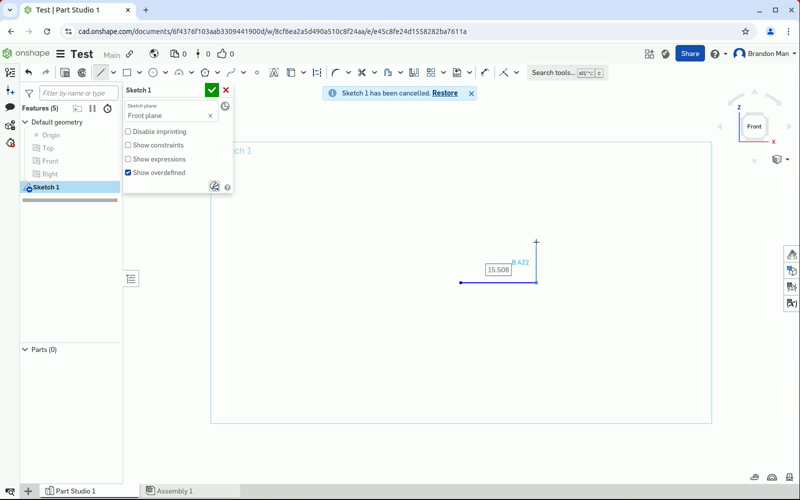
click(536, 241)
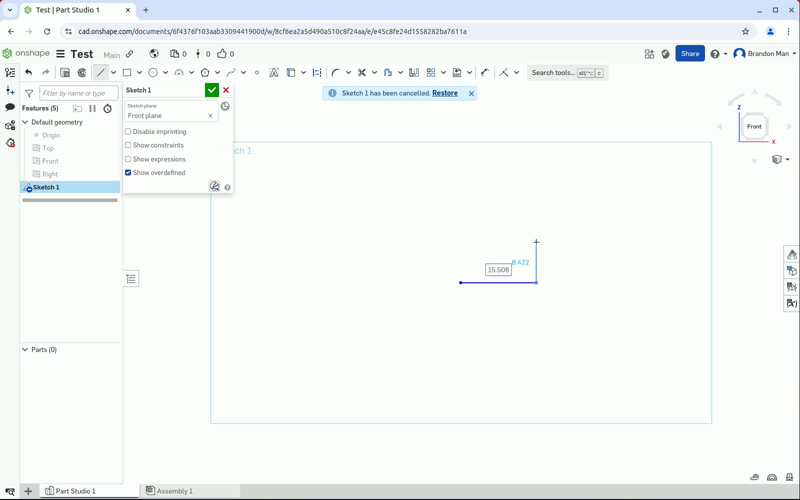
key_up(shift)
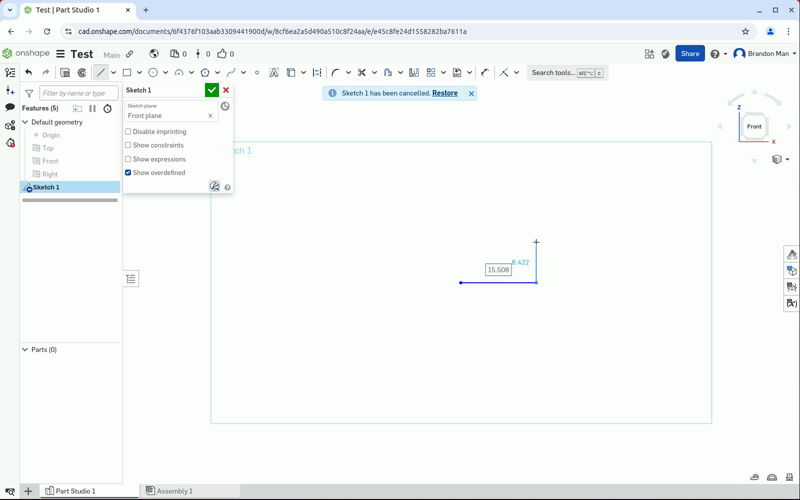
key_down(shift)
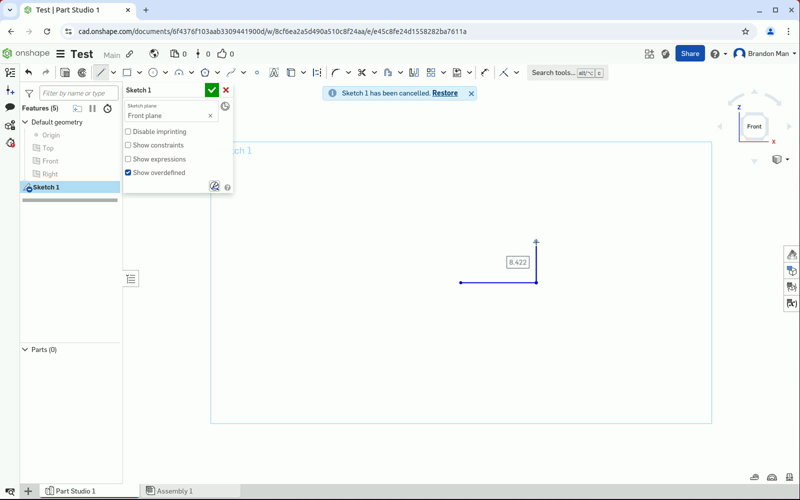
mouse_move(566, 241)
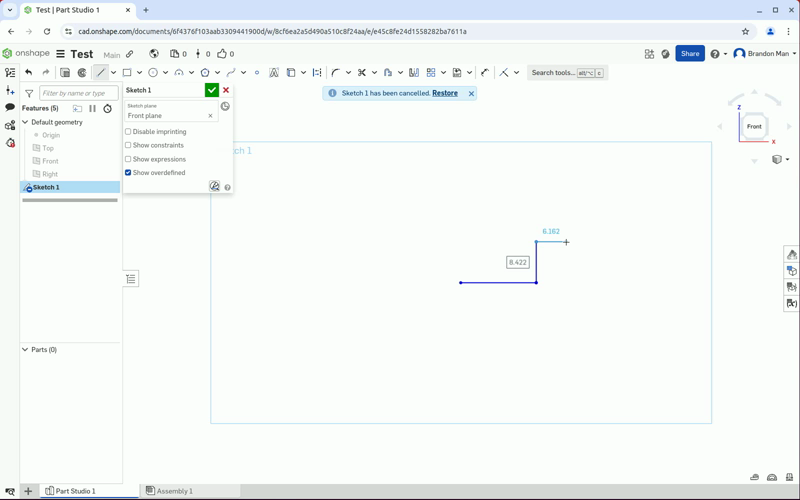
mouse_move(497, 241)
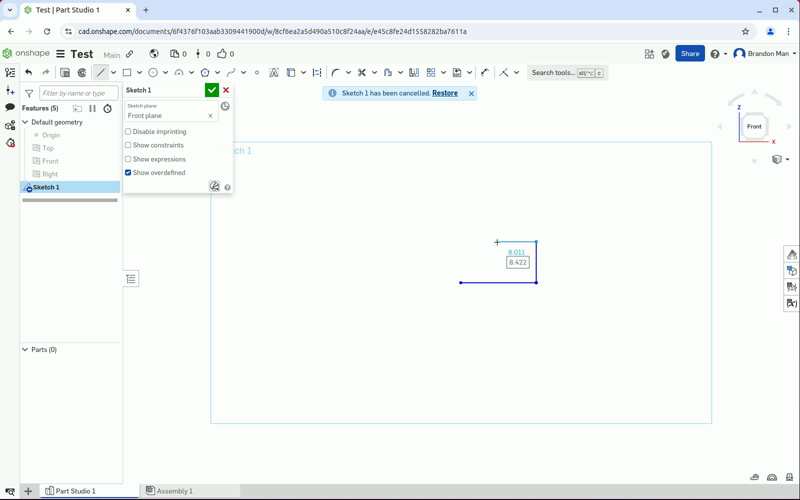
click(497, 241)
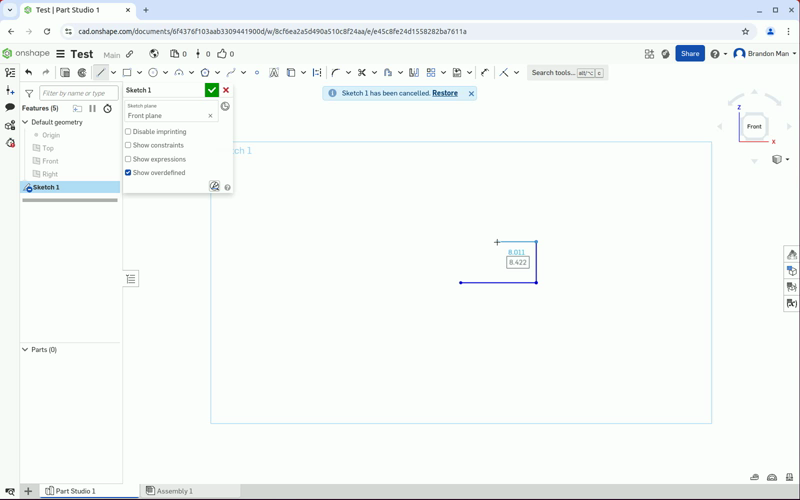
key_up(shift)
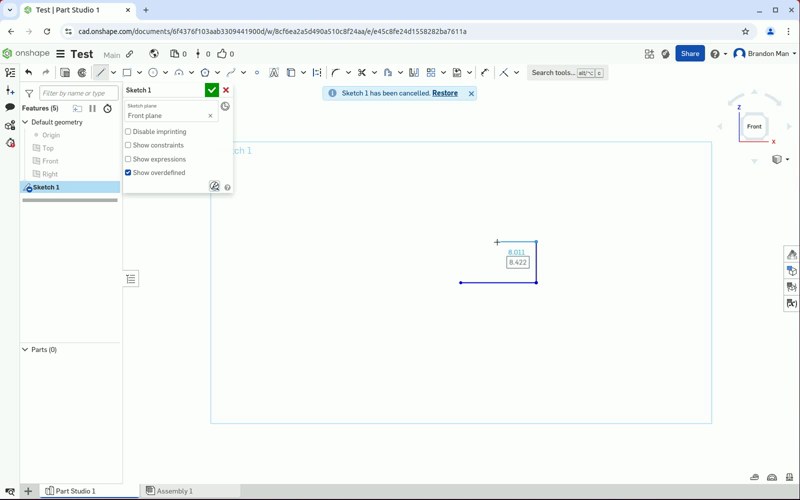
key_down(shift)
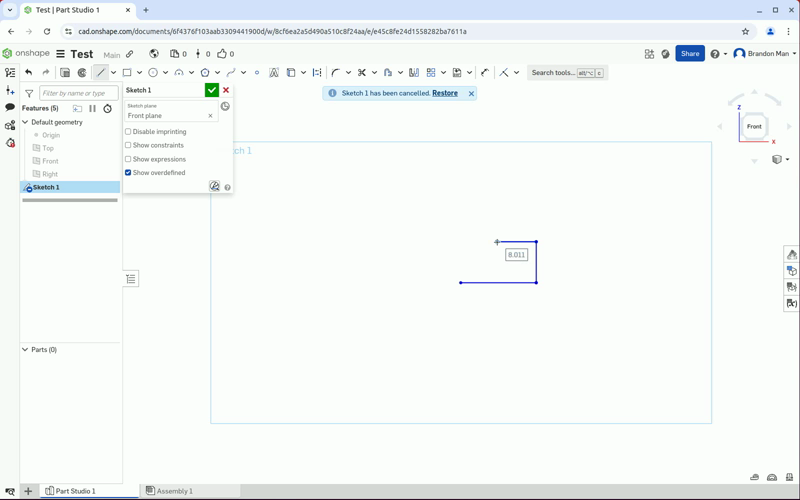
mouse_move(527, 241)
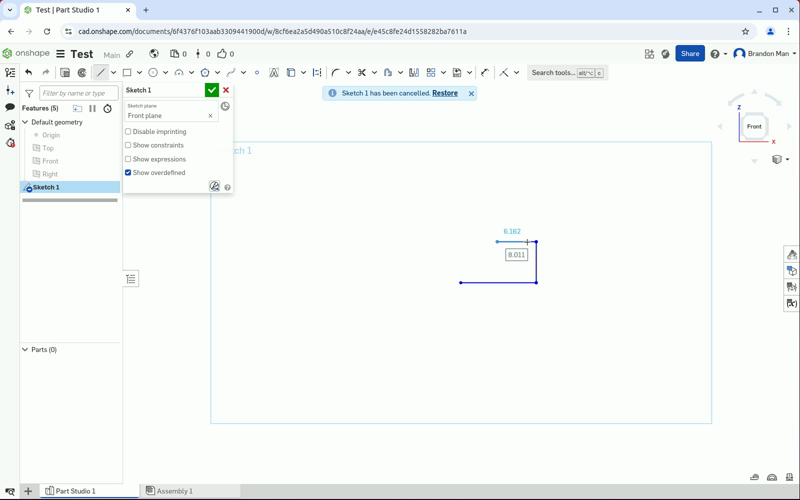
mouse_move(497, 207)
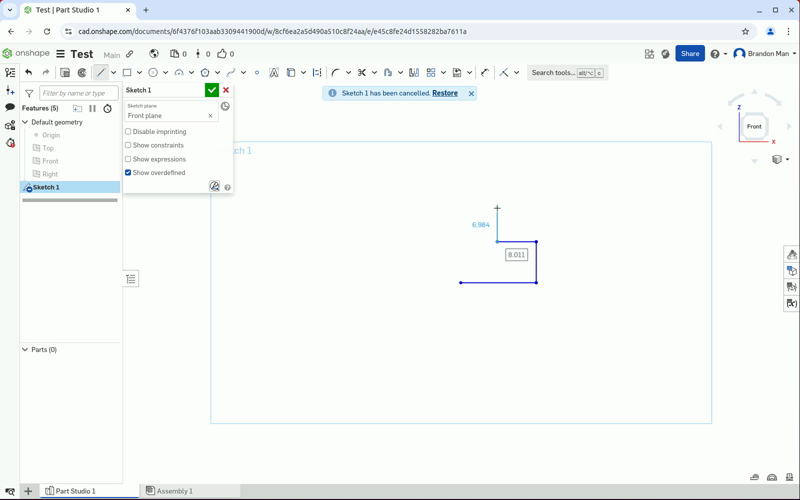
click(497, 207)
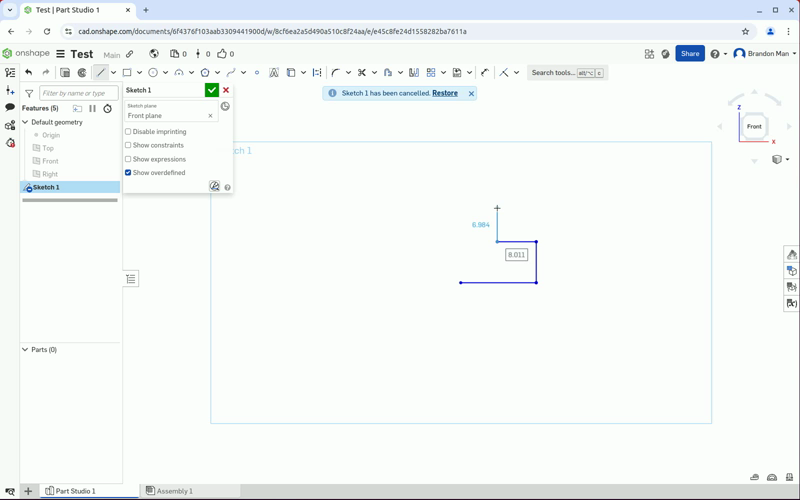
key_up(shift)
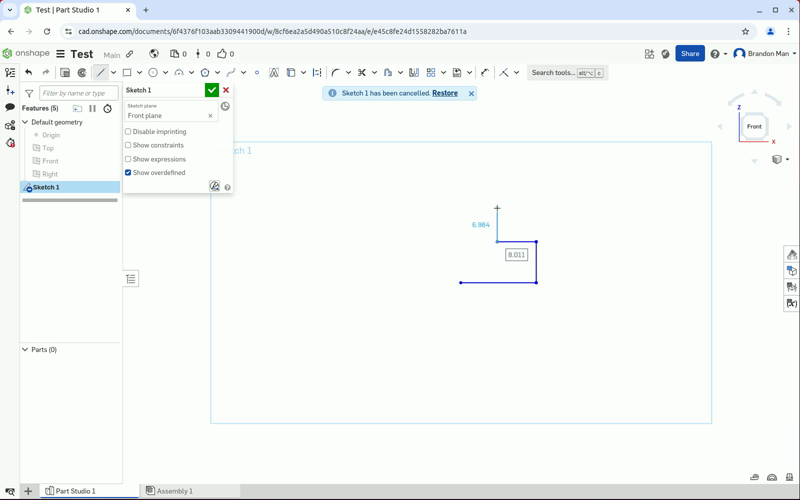
key_down(shift)
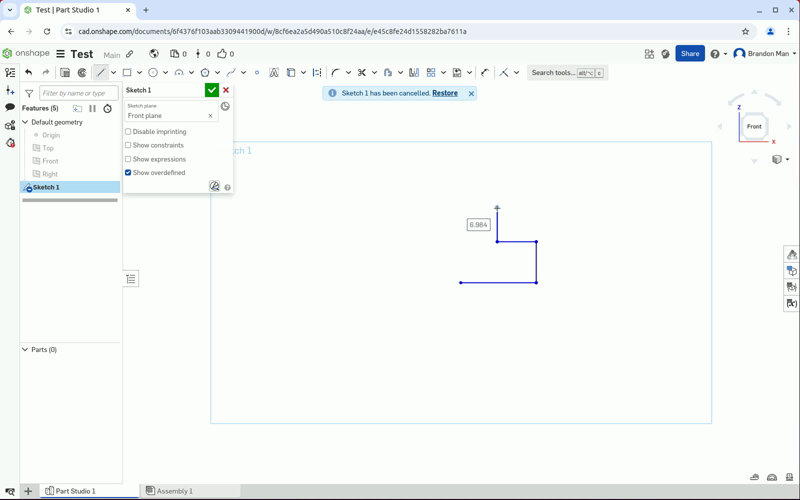
mouse_move(527, 207)
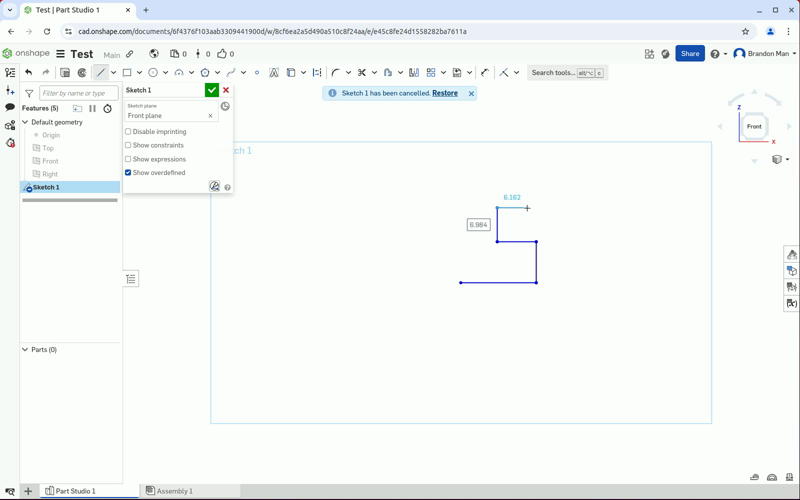
mouse_move(460, 207)
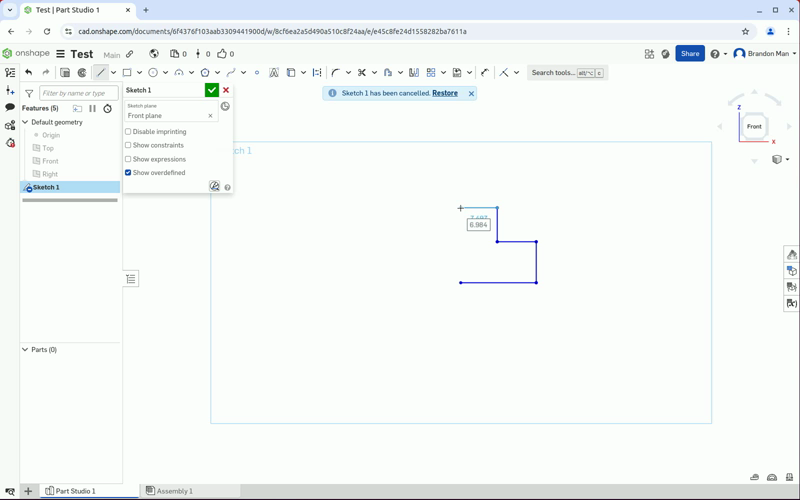
click(460, 207)
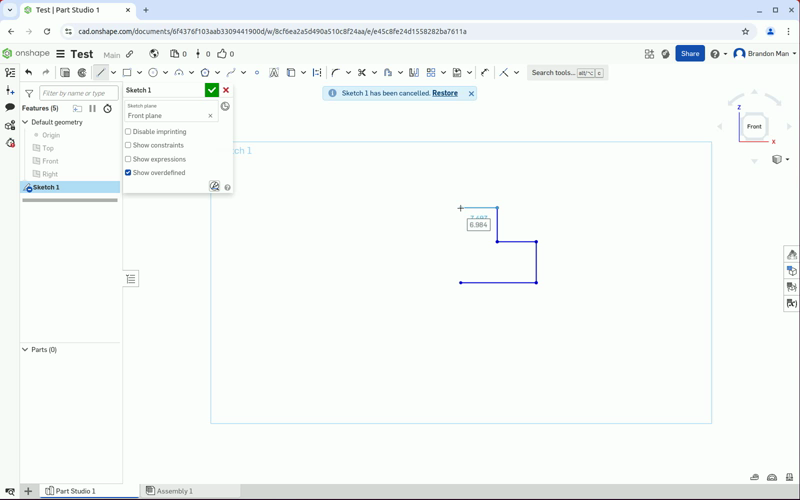
key_up(shift)
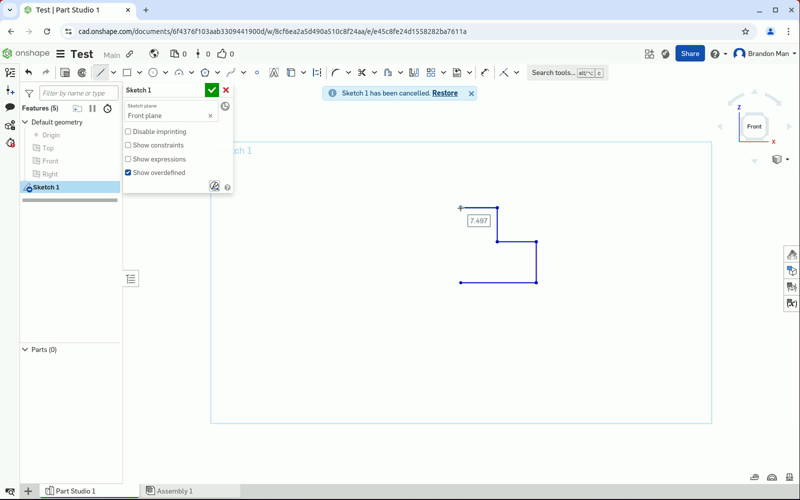
key_down(shift)
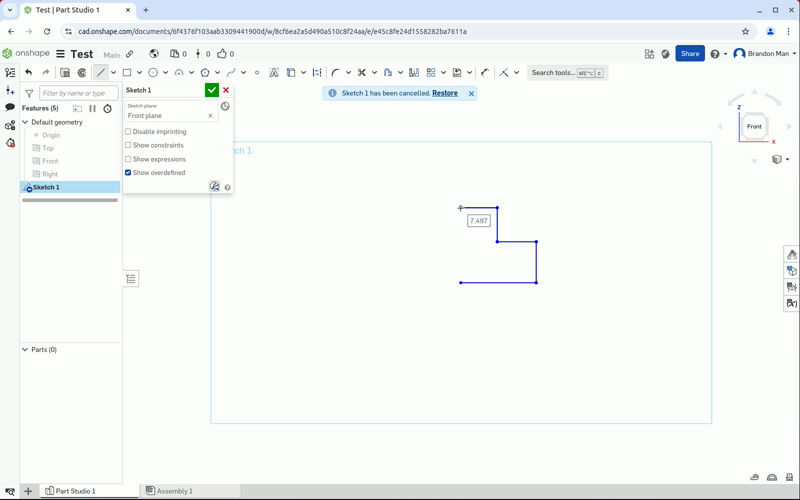
mouse_move(460, 282)
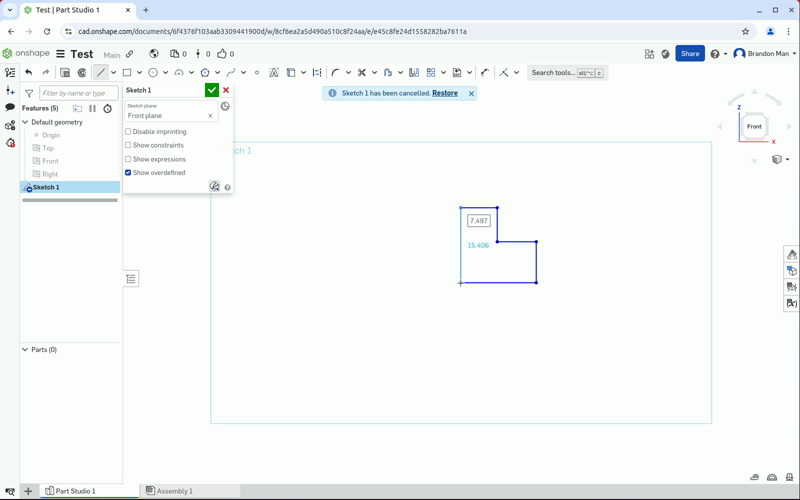
key_up(shift)
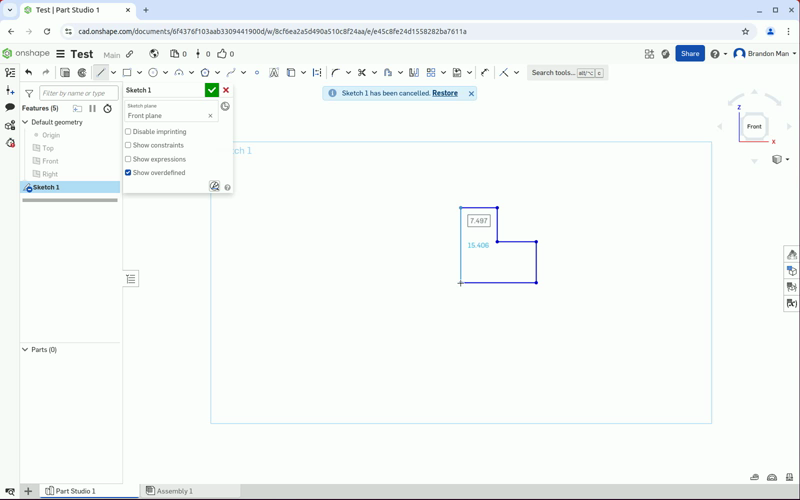
click(460, 282)
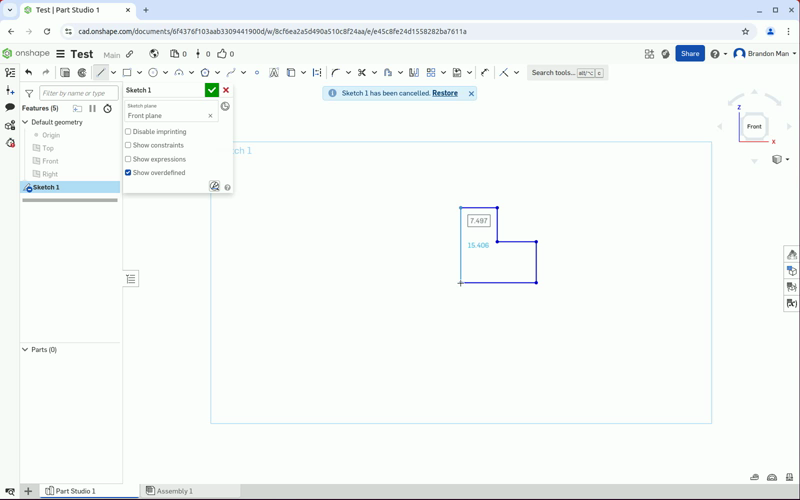
key(esc)
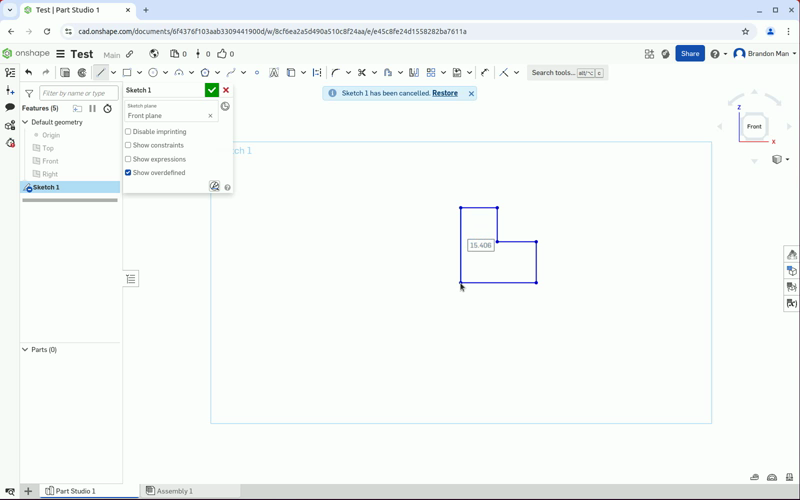
mouse_move(486, 267)
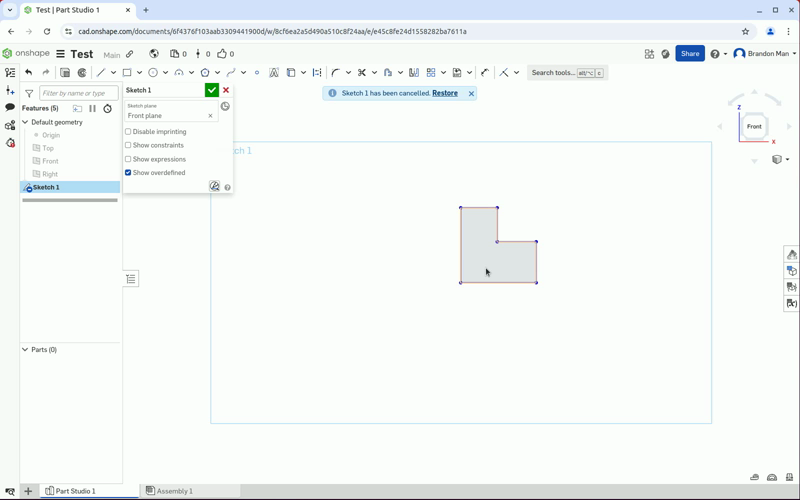
click(486, 267)
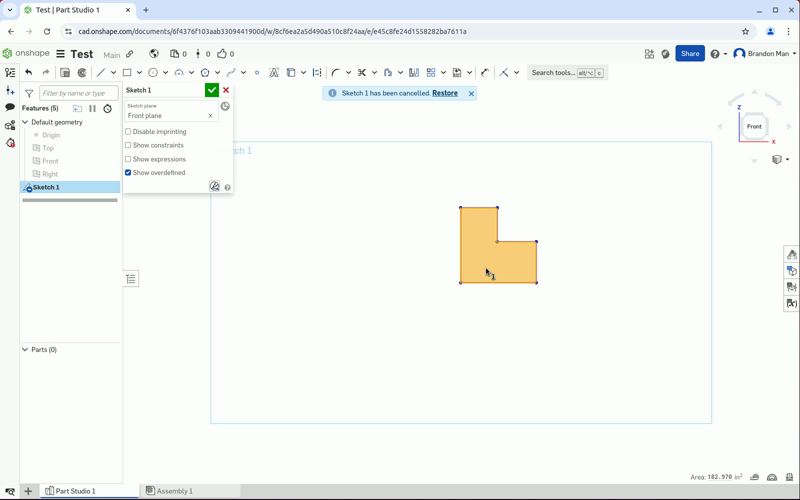
mouse_move(73, 352)
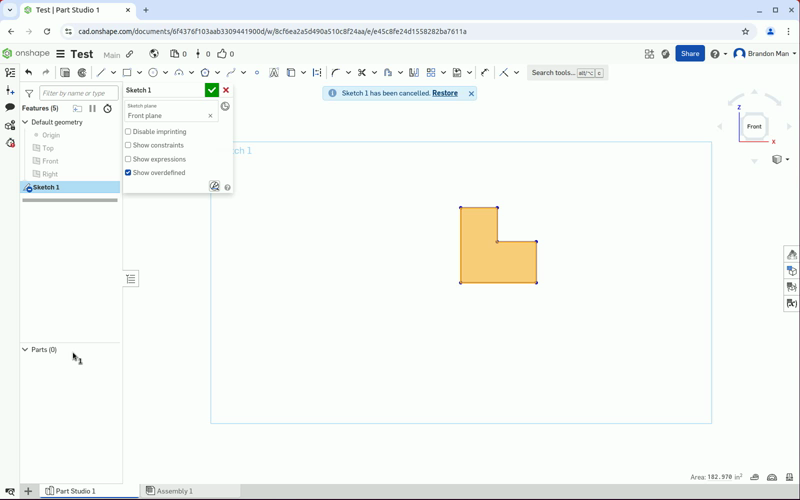
key(shift+y)
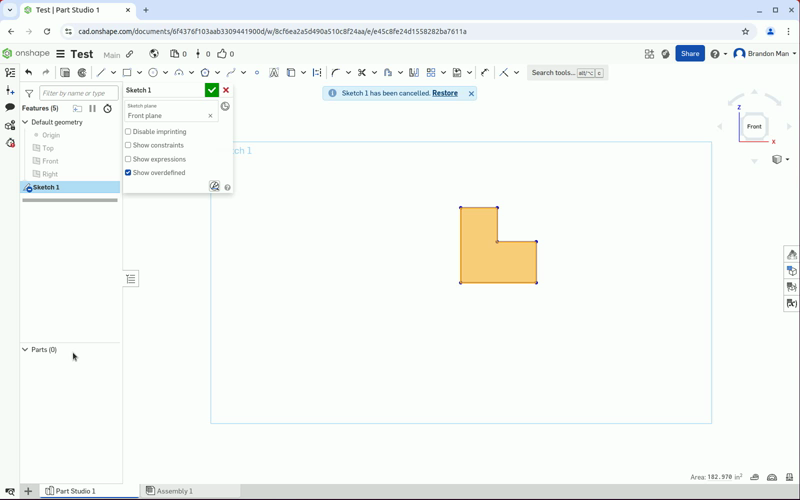
key(shift+e)
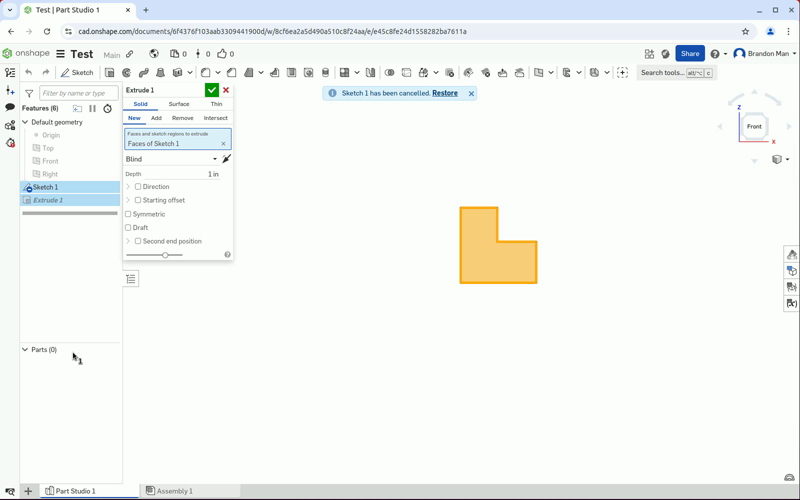
mouse_move(143, 106)
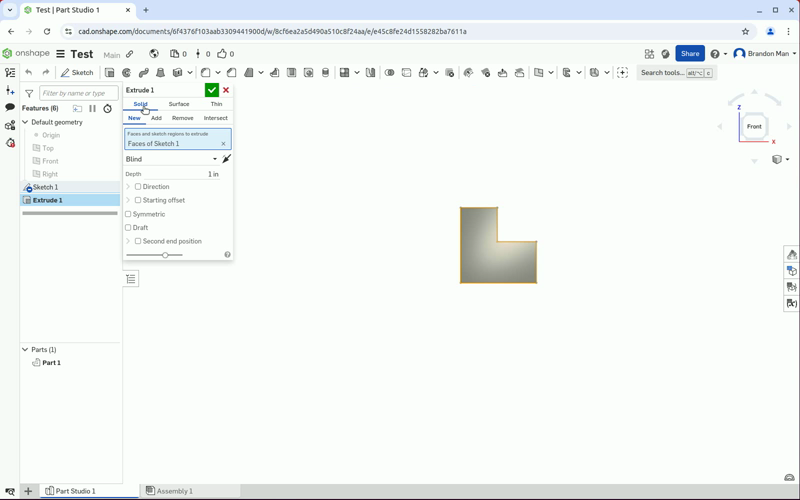
click(143, 106)
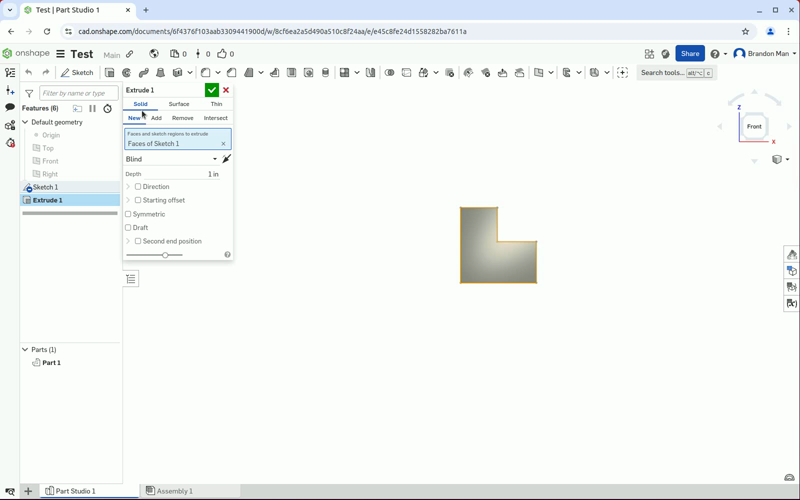
mouse_move(137, 120)
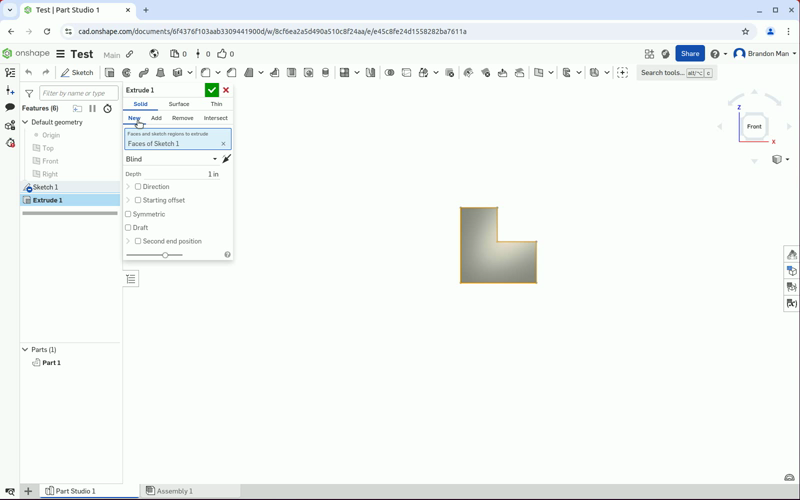
click(137, 120)
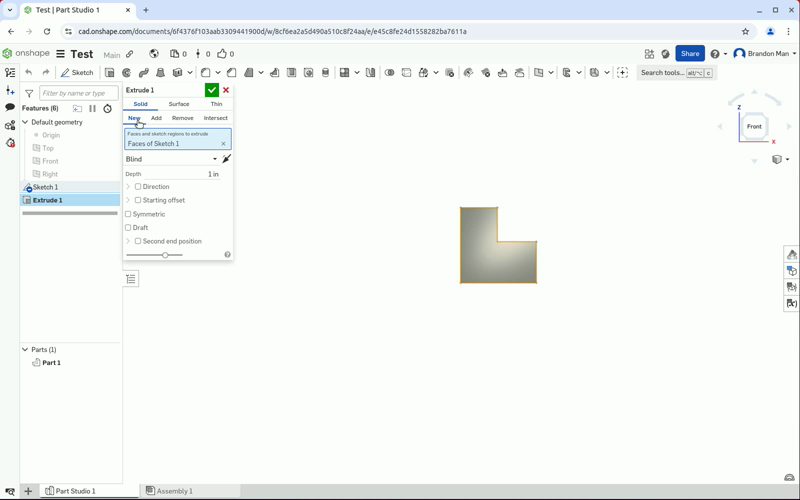
key(tab, 4)
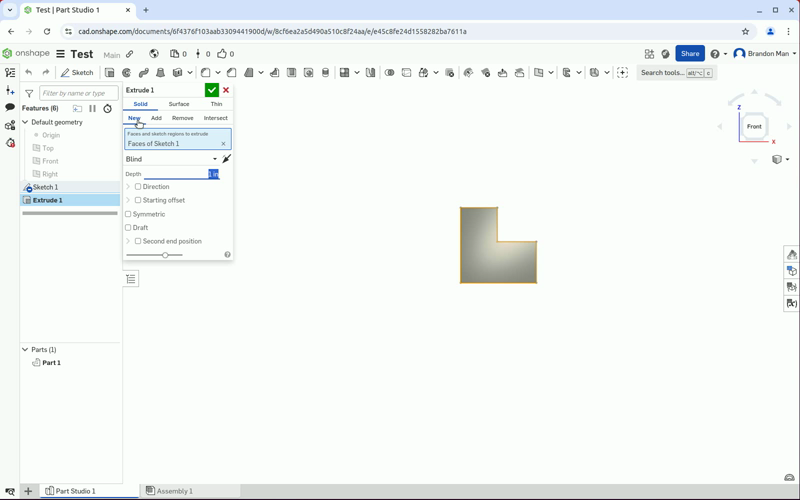
text(7.462)
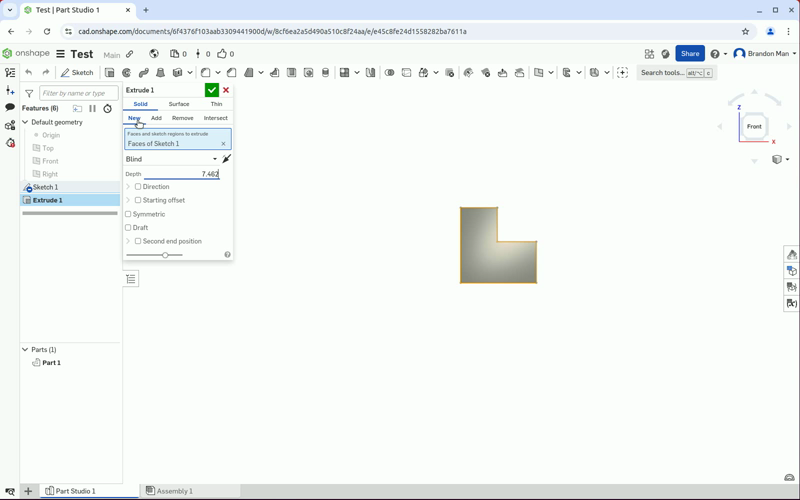
key(enter)
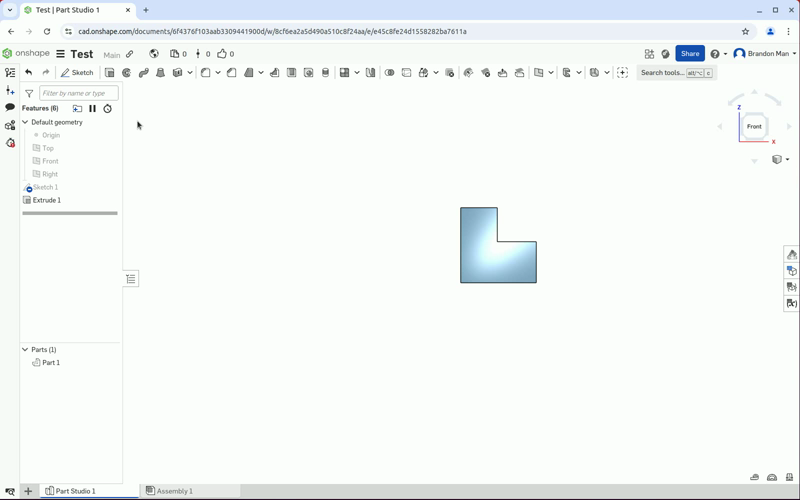
key(shift+h)
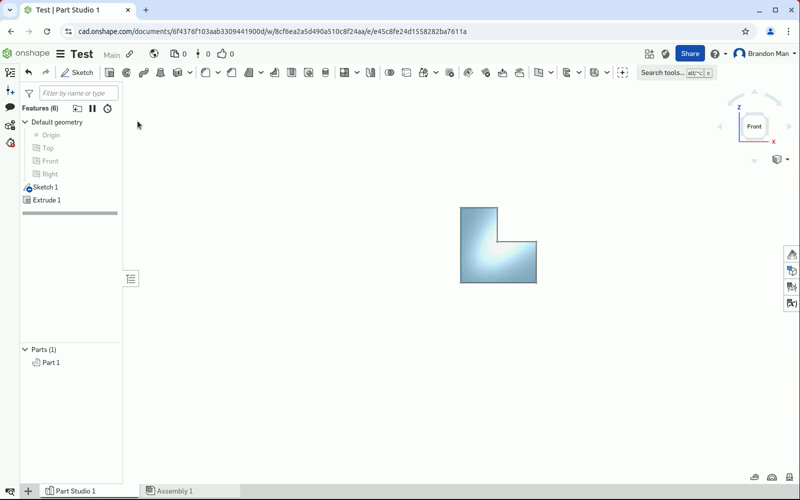
key(shift+h)
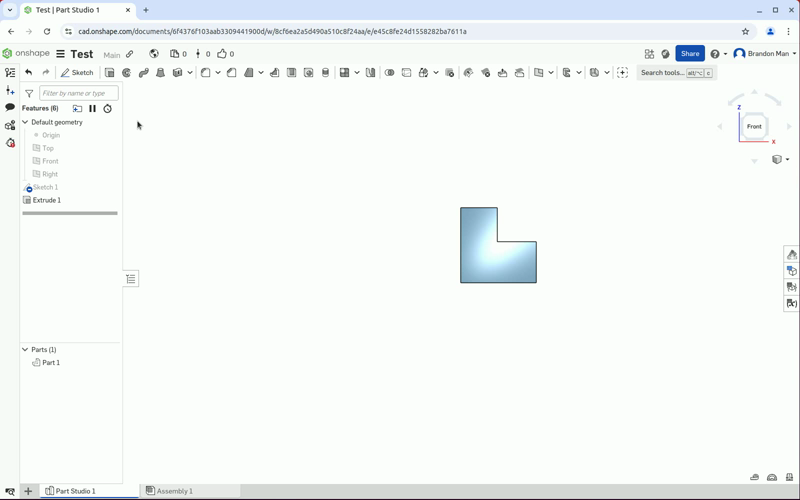
mouse_move(73, 189)
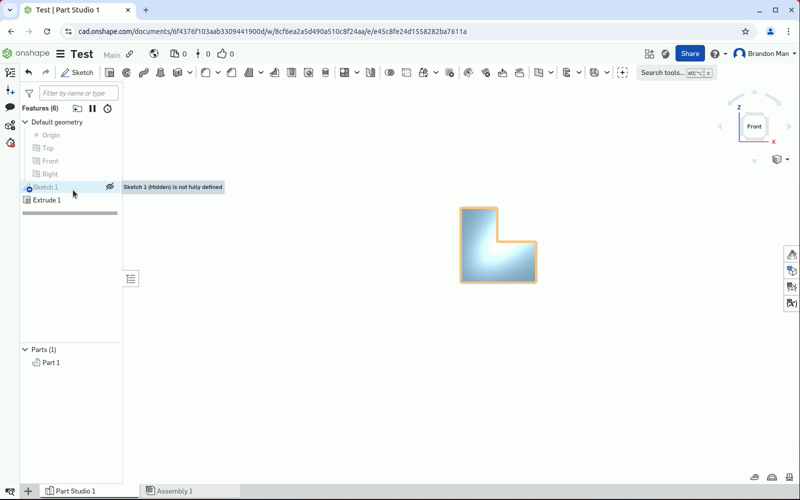
click(73, 189)
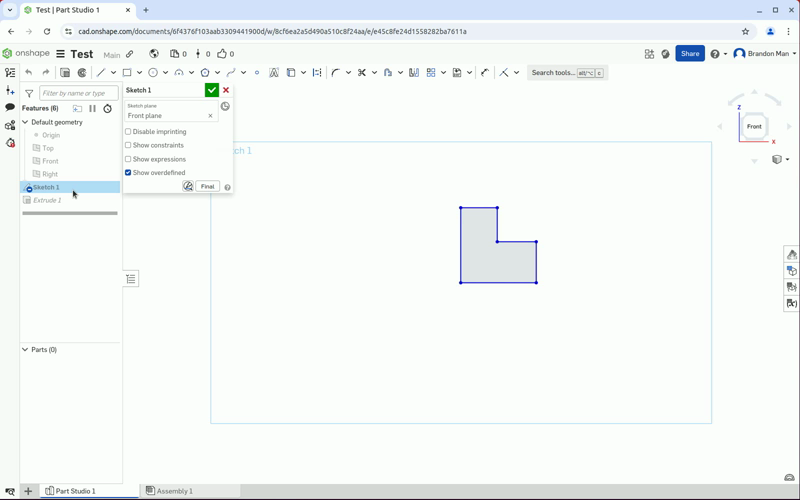
mouse_move(229, 92)
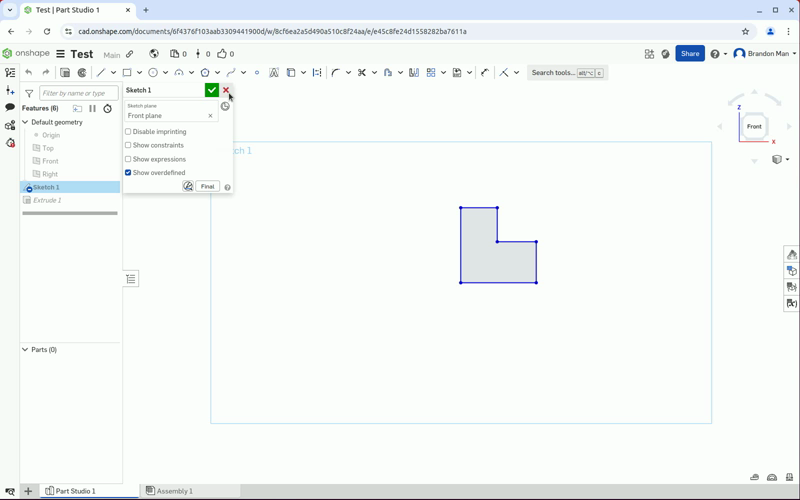
click(229, 92)
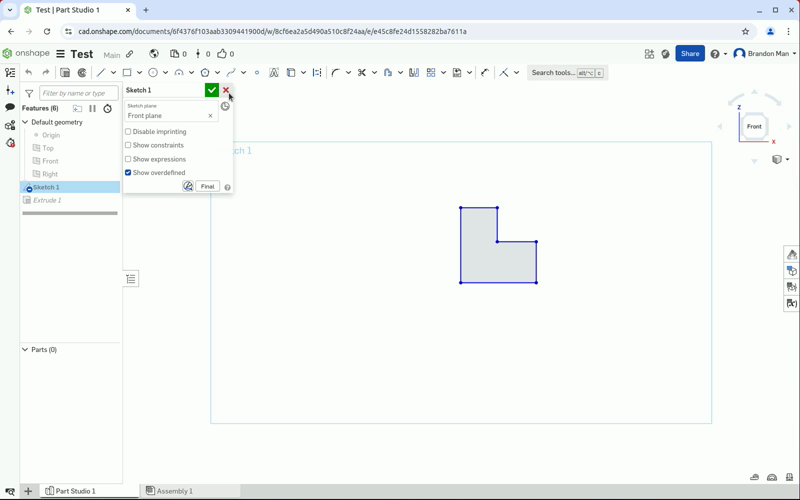
key(shift+s)
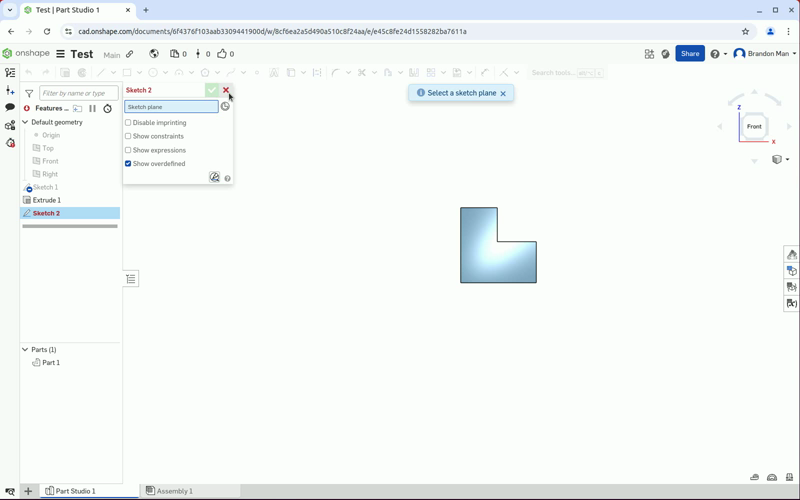
mouse_move(73, 163)
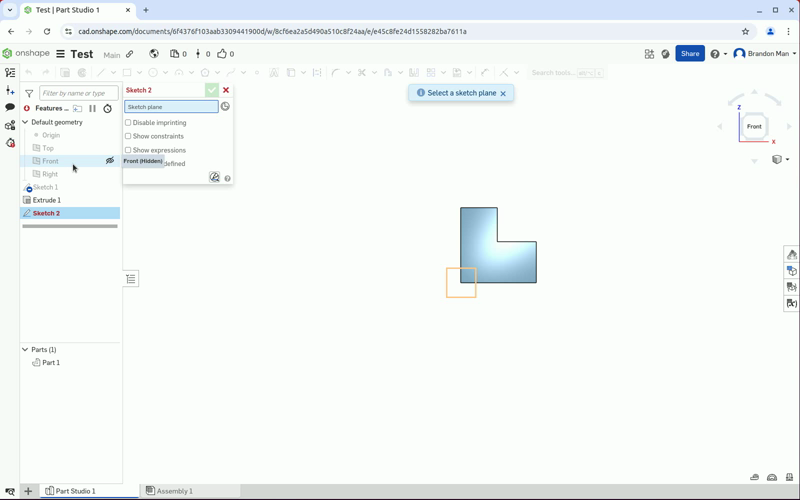
click(73, 163)
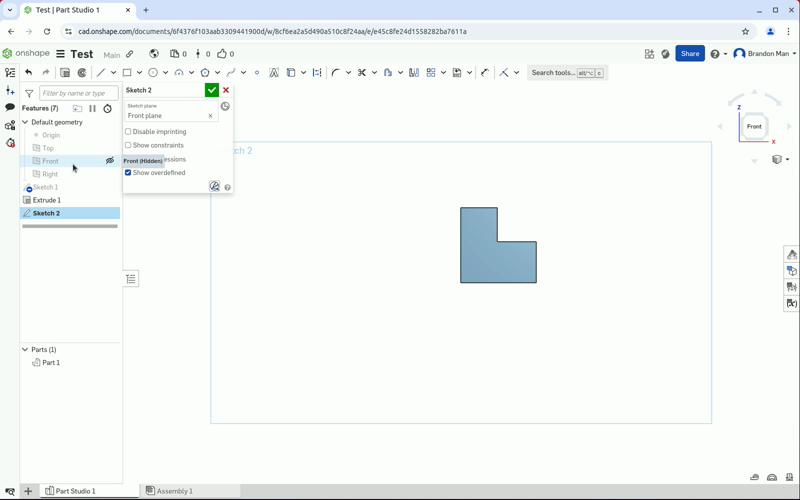
mouse_move(73, 352)
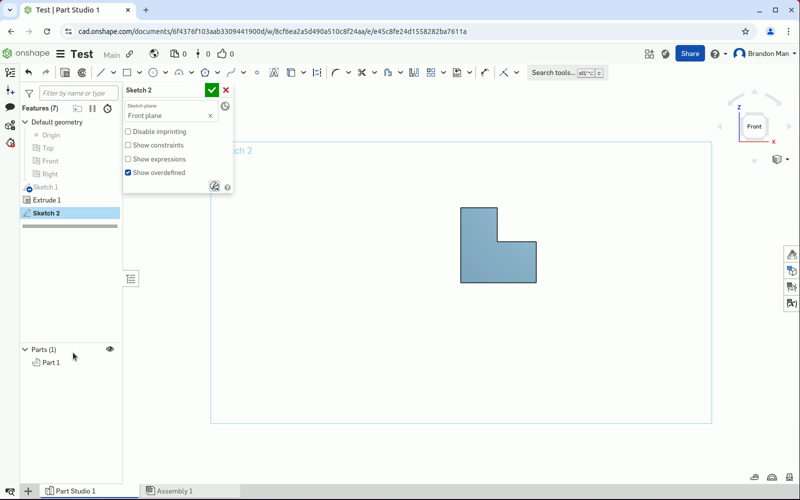
key(y)
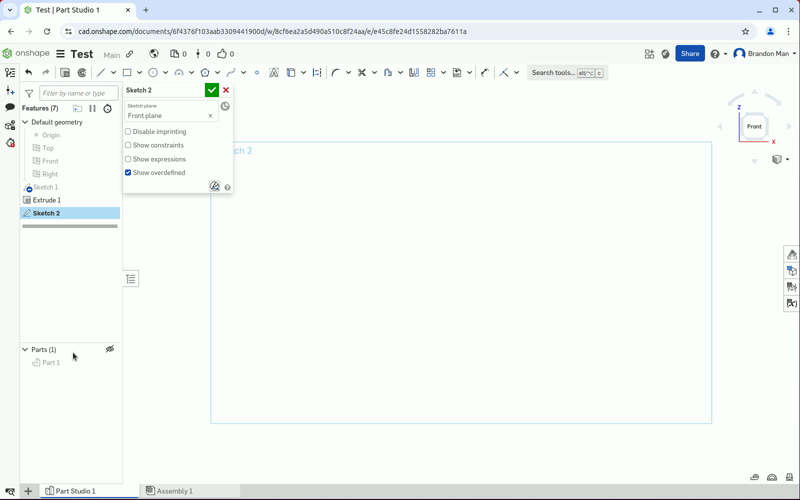
key(l)
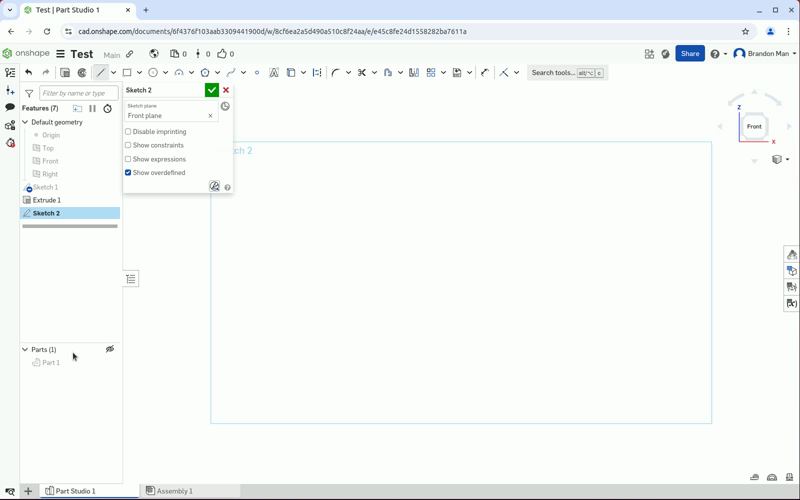
key_down(shift)
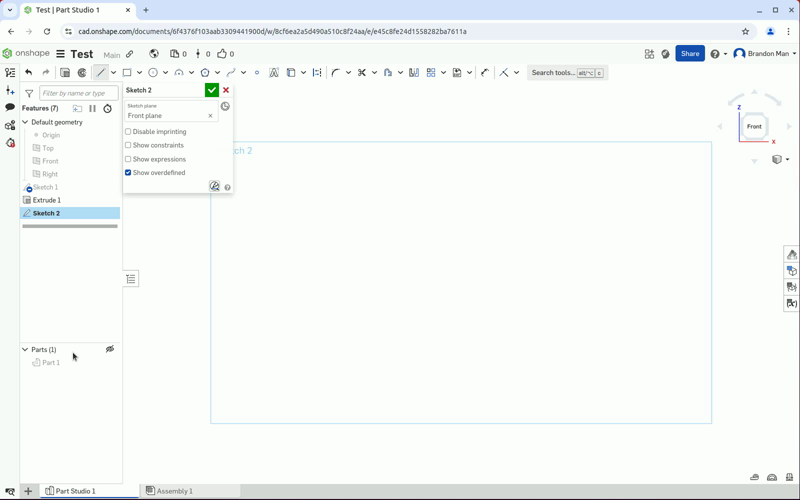
mouse_move(460, 282)
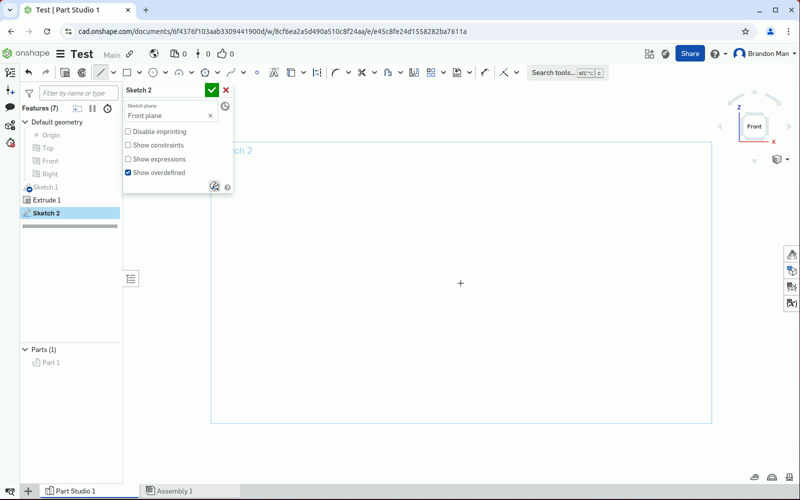
click(460, 282)
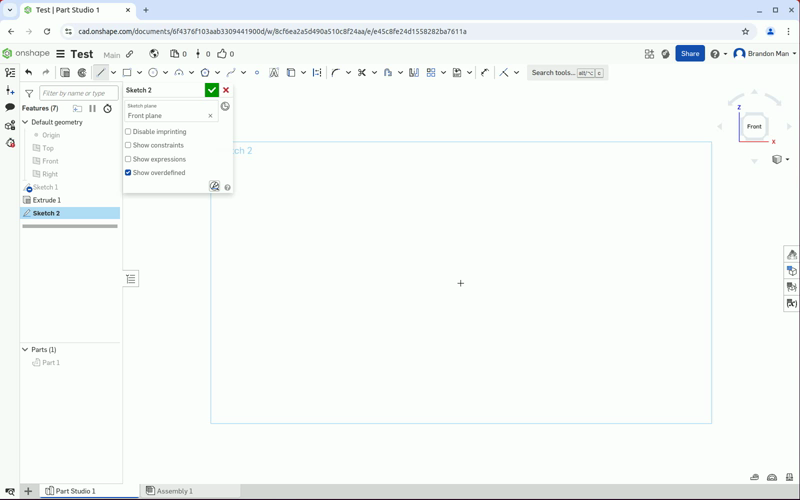
key_up(shift)
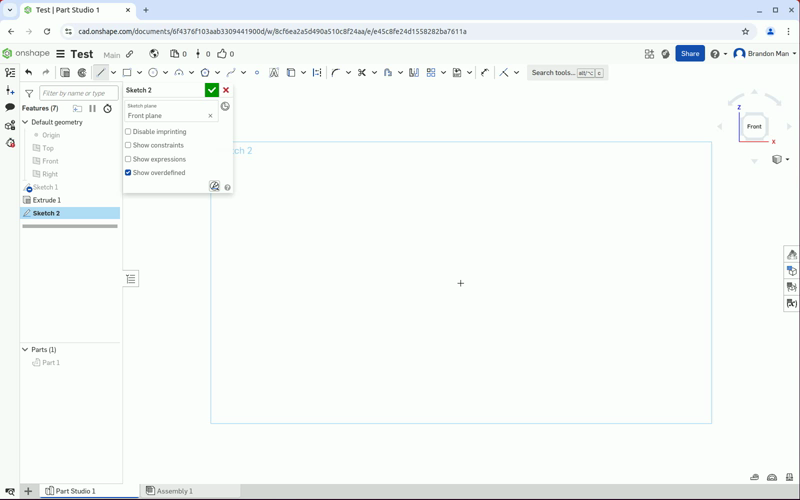
key_down(shift)
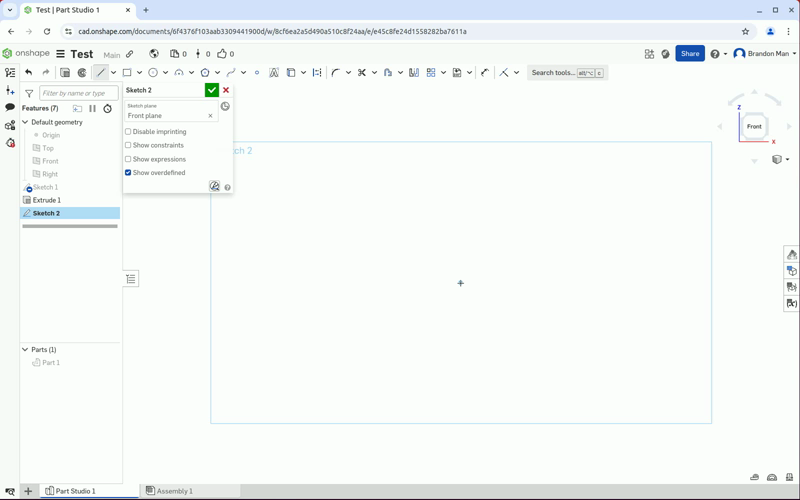
mouse_move(490, 282)
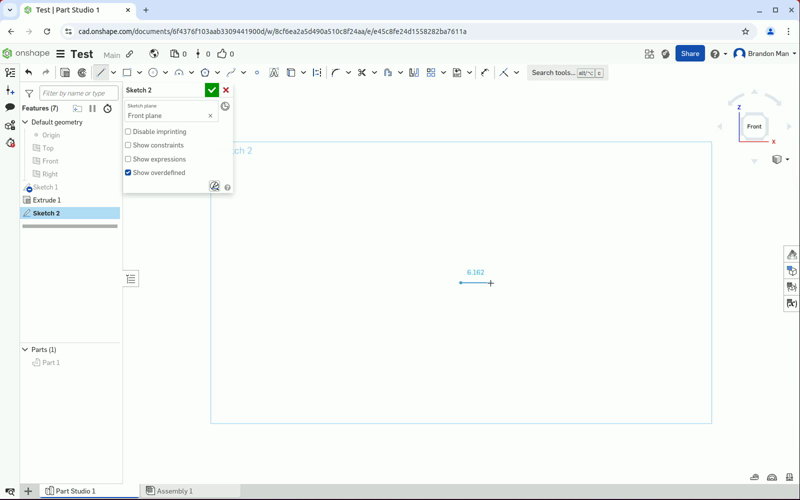
mouse_move(497, 282)
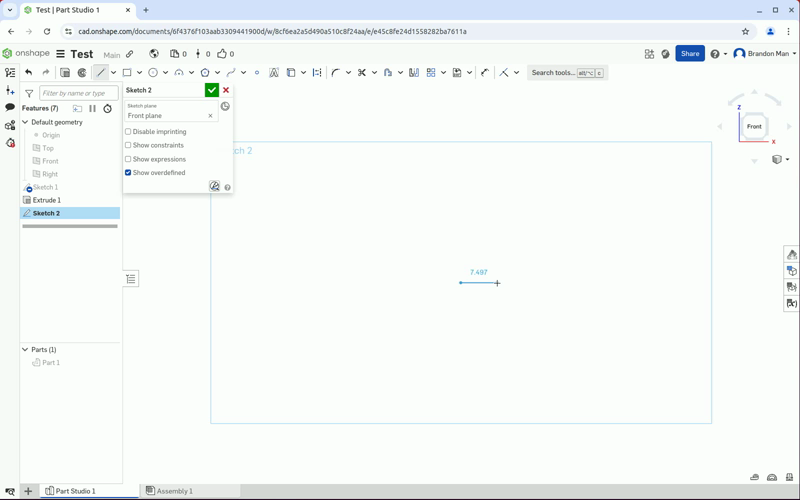
click(497, 282)
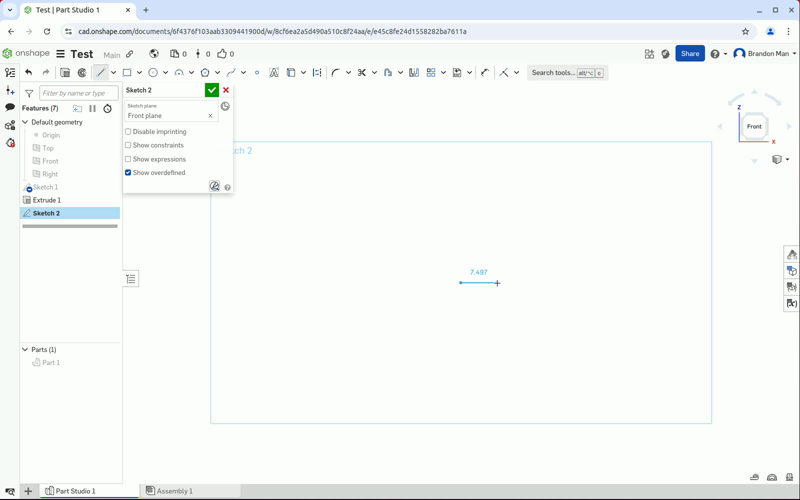
key_up(shift)
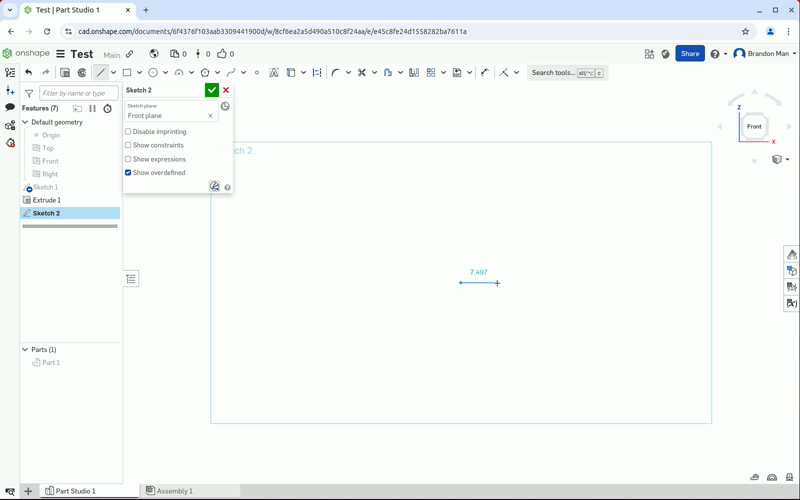
key_down(shift)
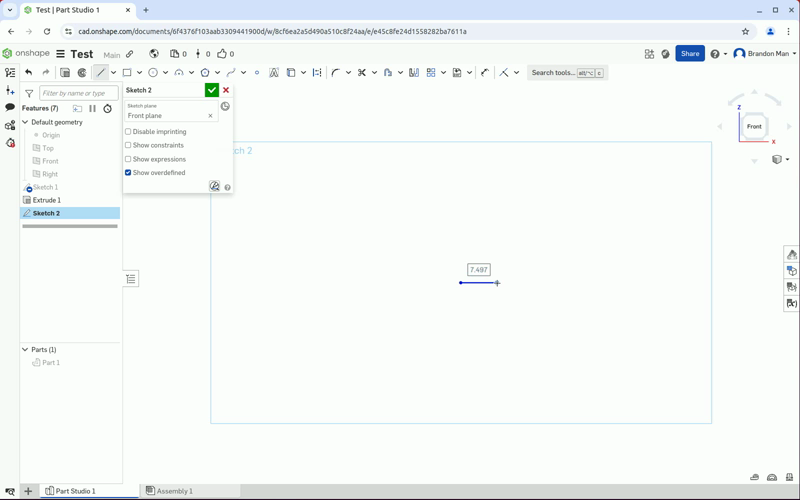
mouse_move(497, 170)
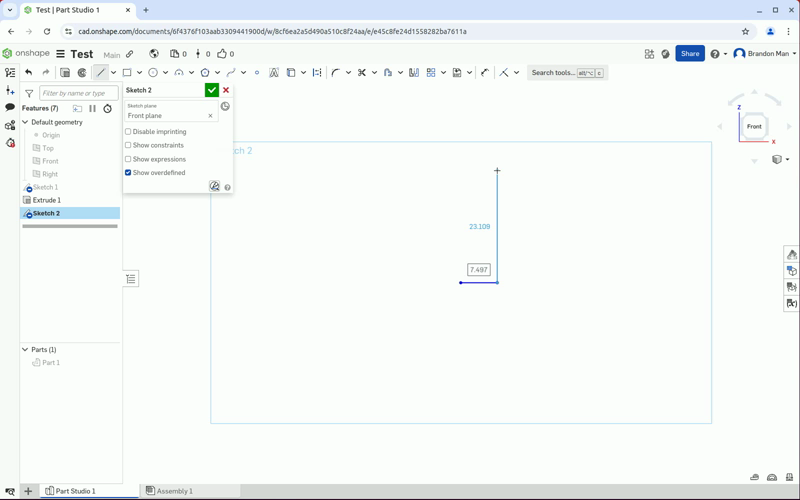
click(497, 170)
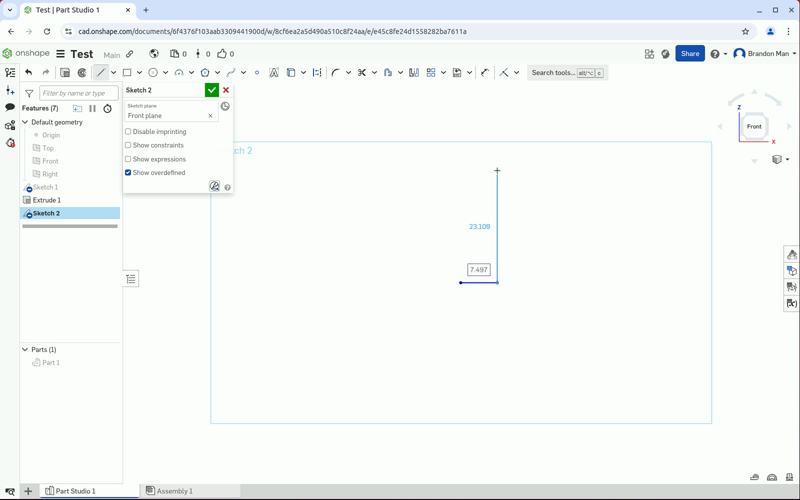
key_up(shift)
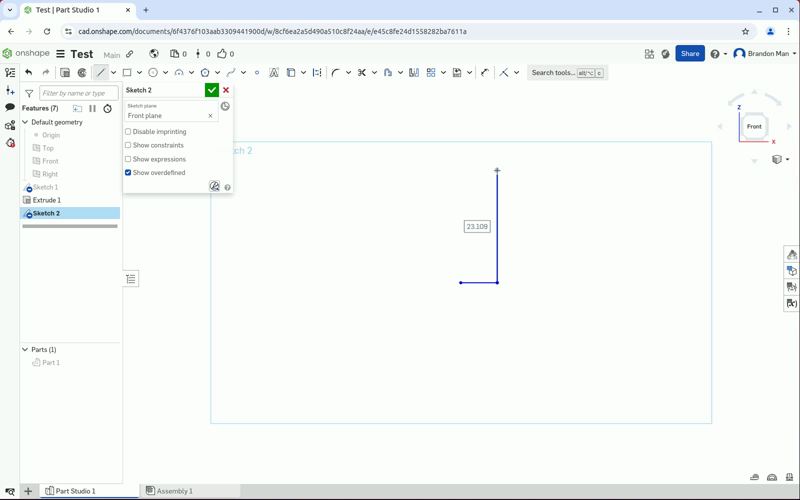
key_down(shift)
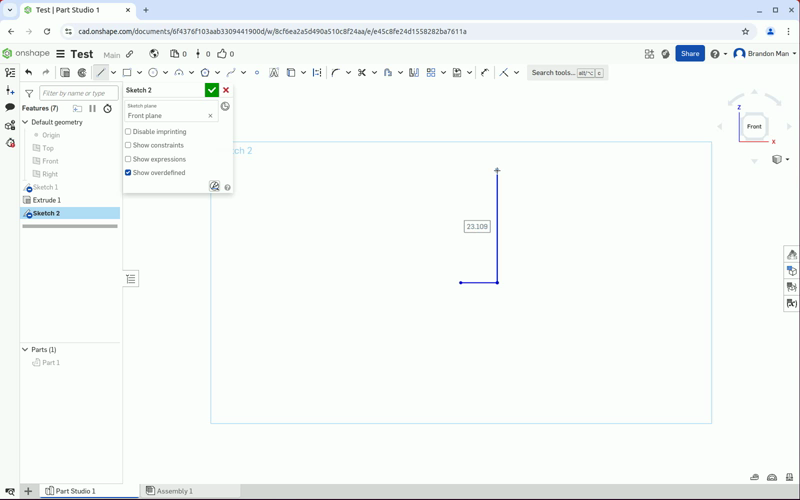
mouse_move(527, 170)
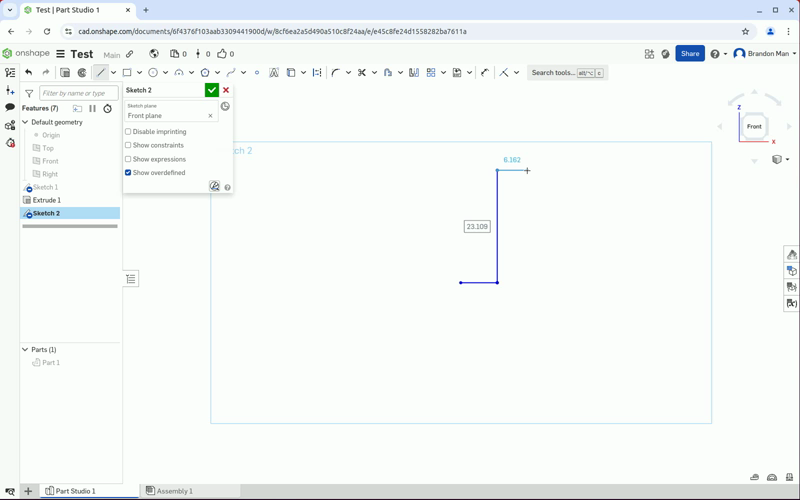
mouse_move(460, 170)
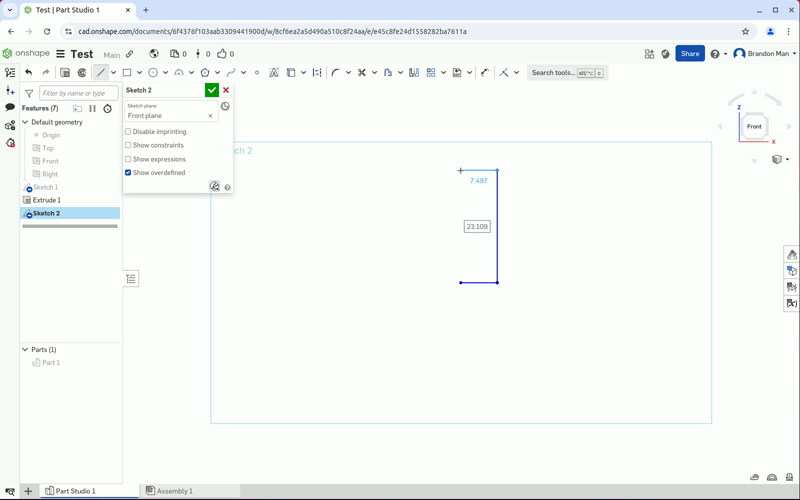
click(460, 170)
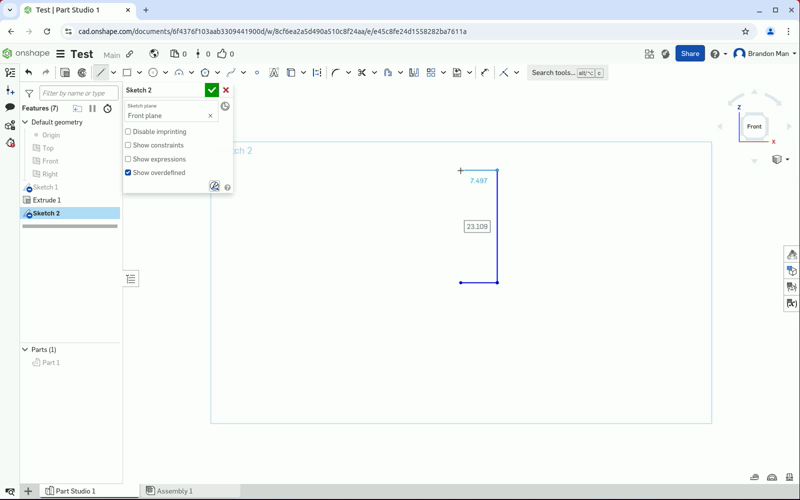
key_up(shift)
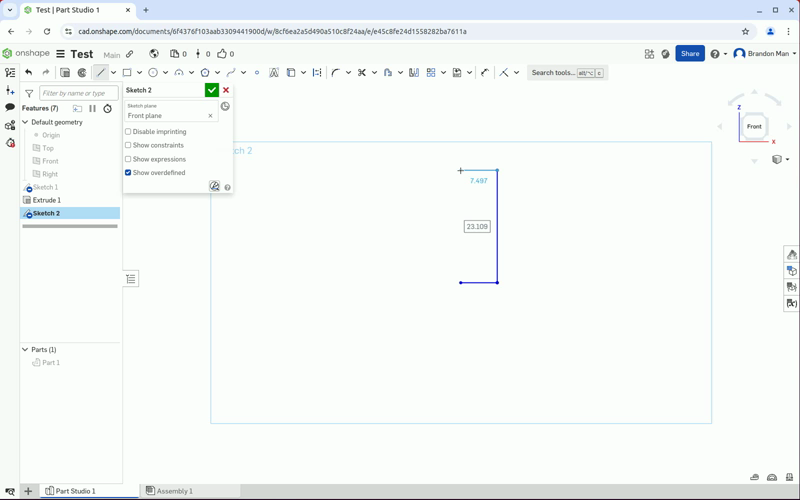
key_down(shift)
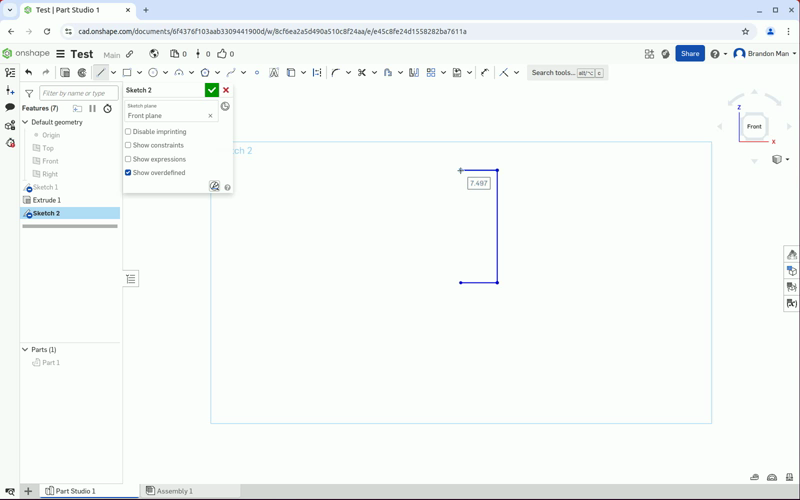
mouse_move(460, 282)
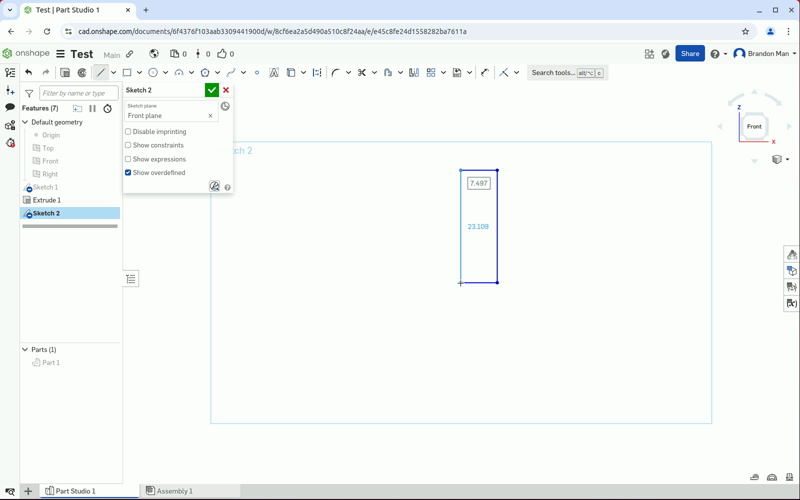
key_up(shift)
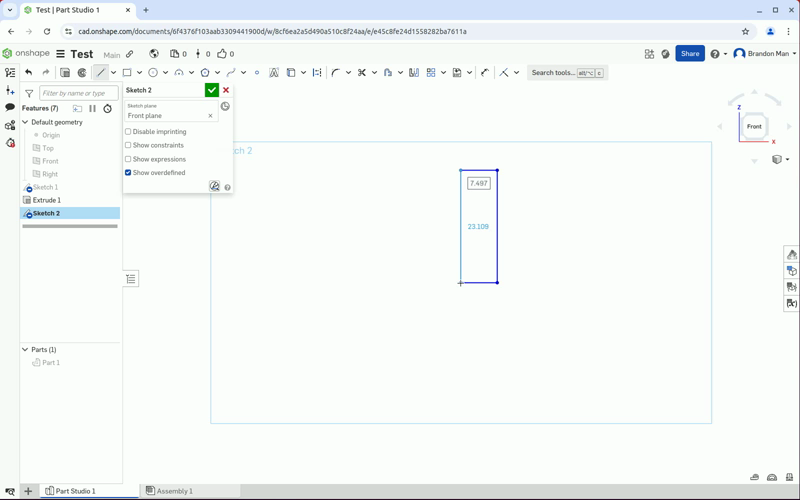
click(460, 282)
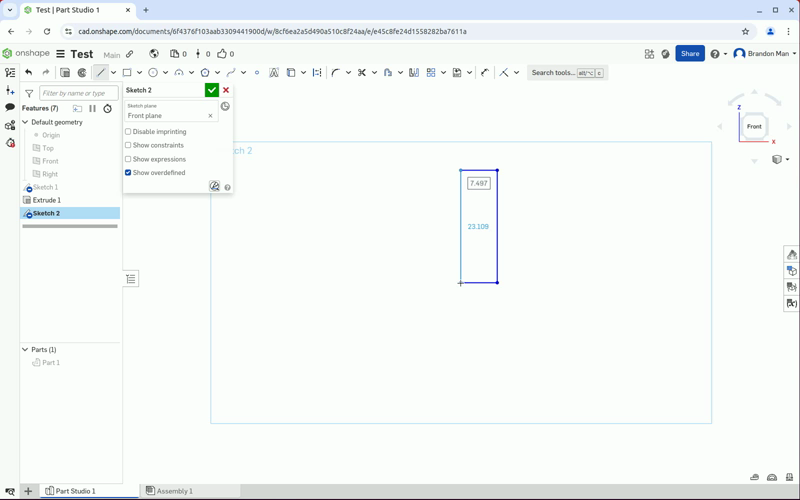
key(esc)
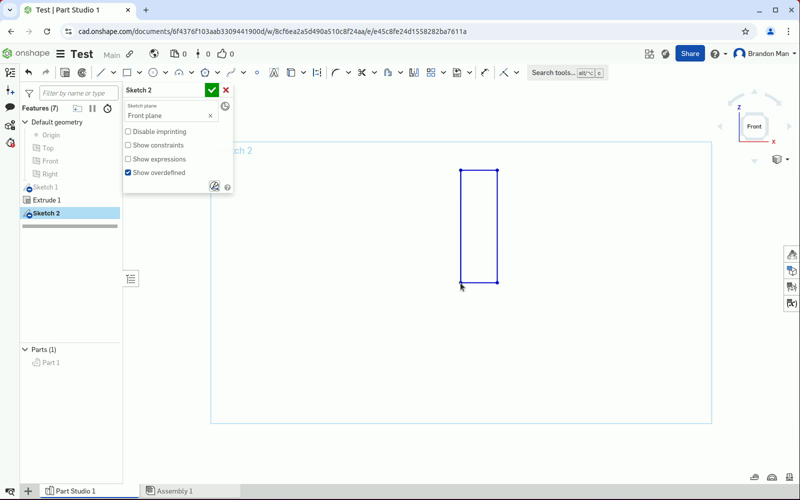
mouse_move(483, 199)
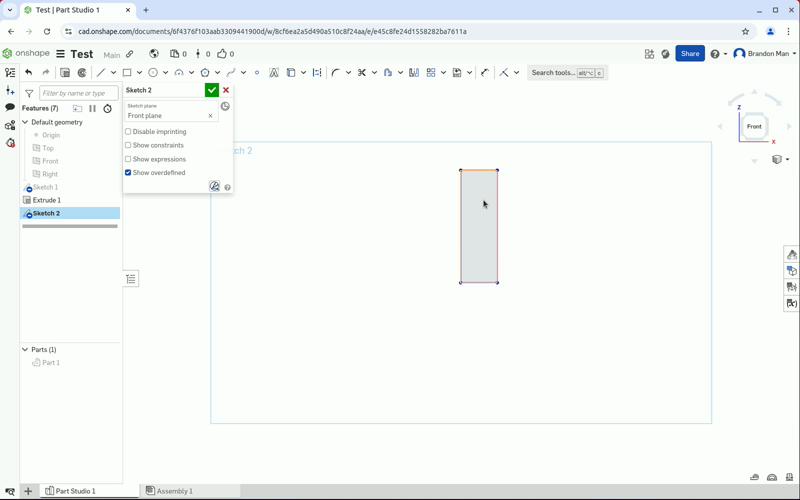
click(483, 199)
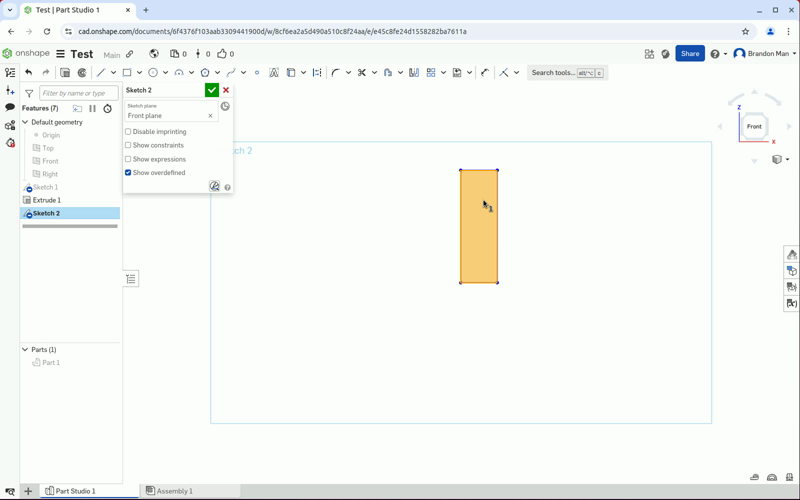
mouse_move(73, 352)
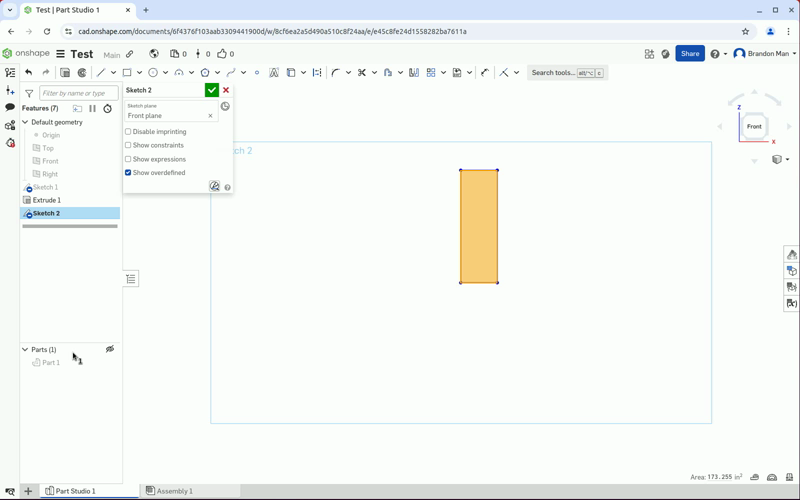
key(shift+y)
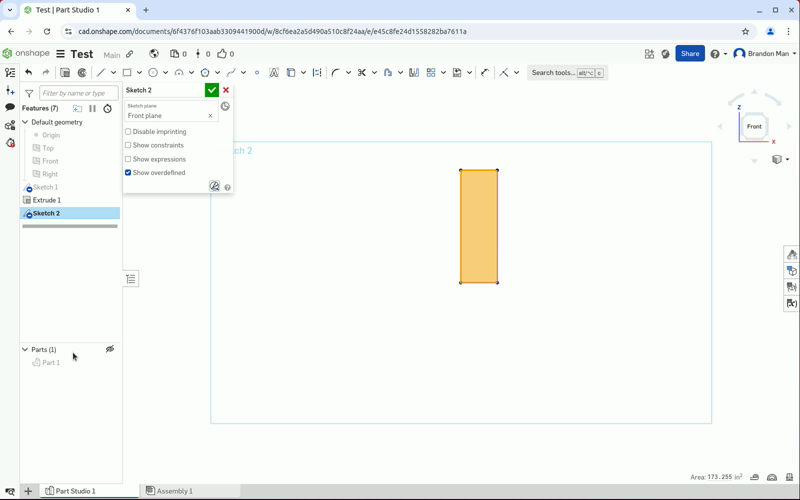
key(shift+e)
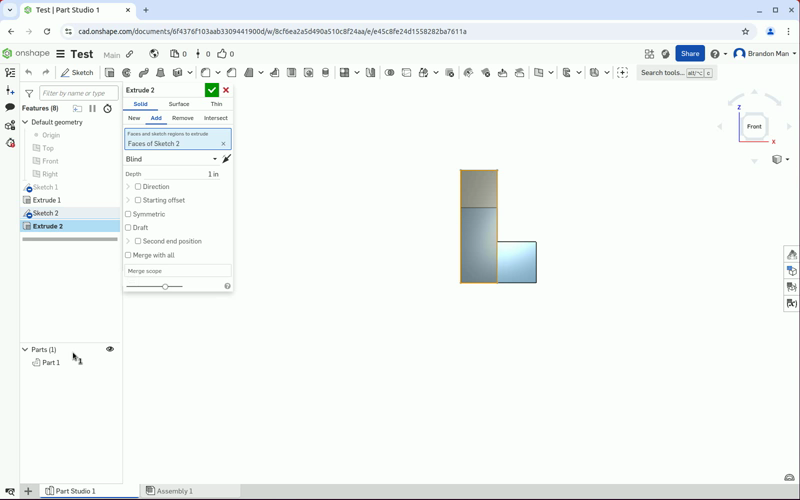
mouse_move(143, 106)
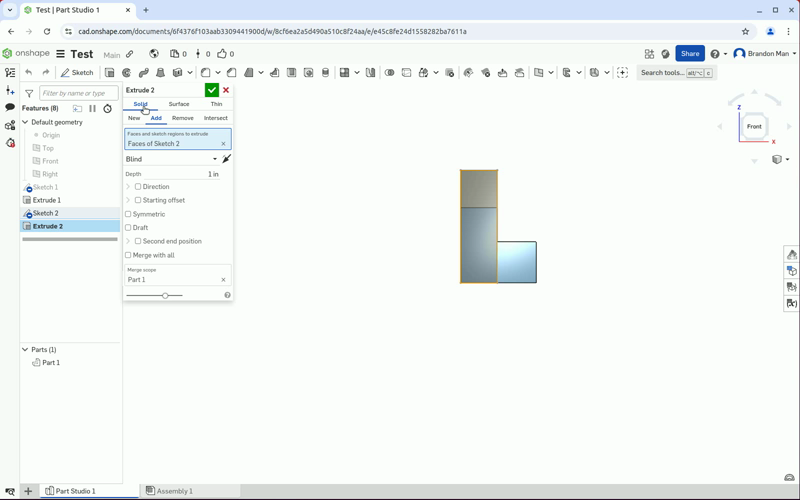
click(143, 106)
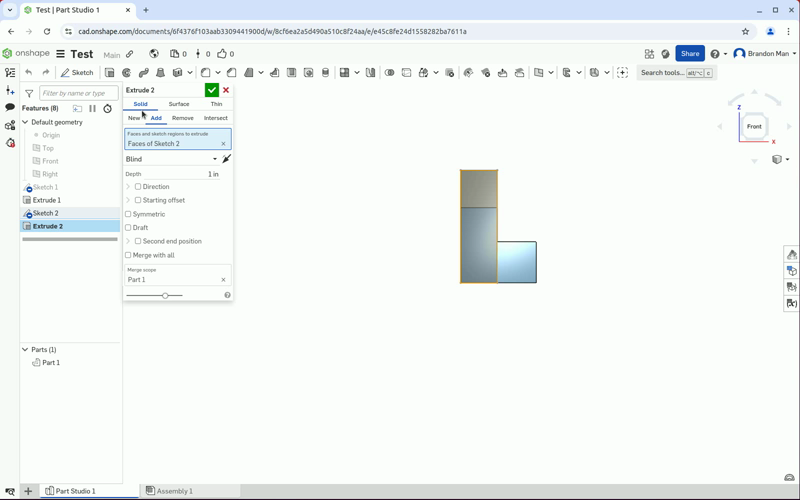
mouse_move(137, 120)
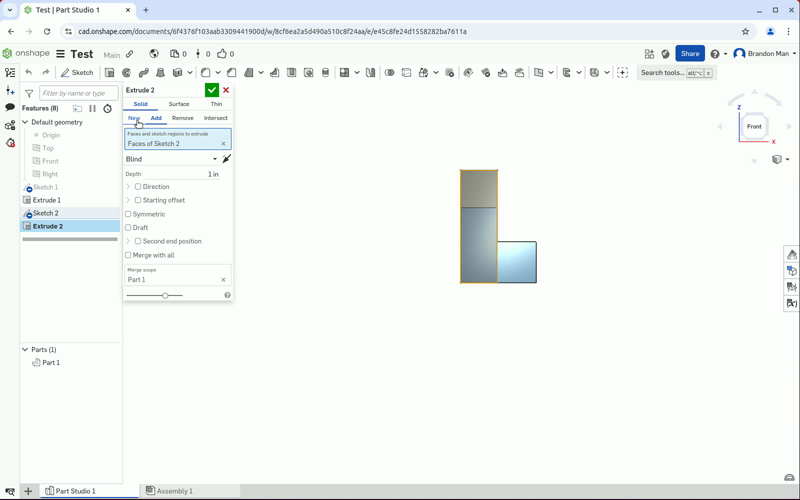
click(137, 120)
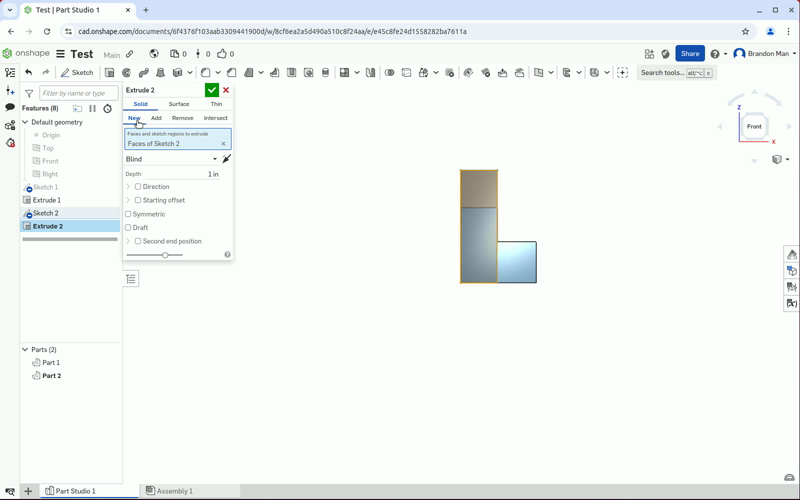
key(tab, 4)
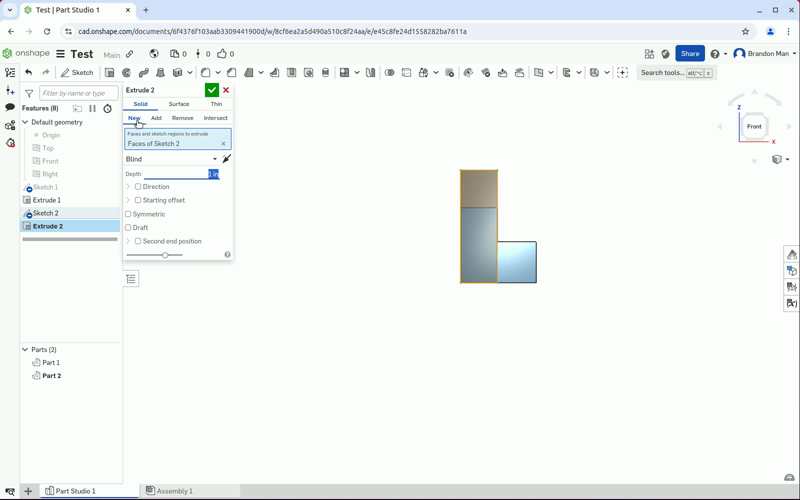
text(-7.943)
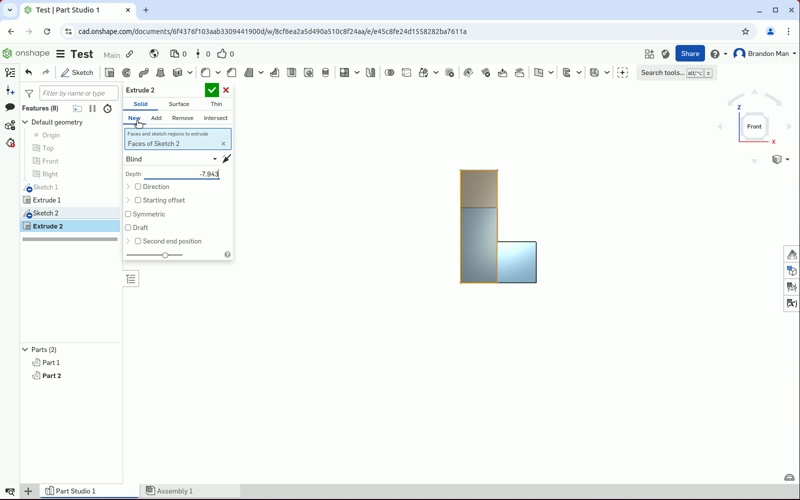
key(enter)
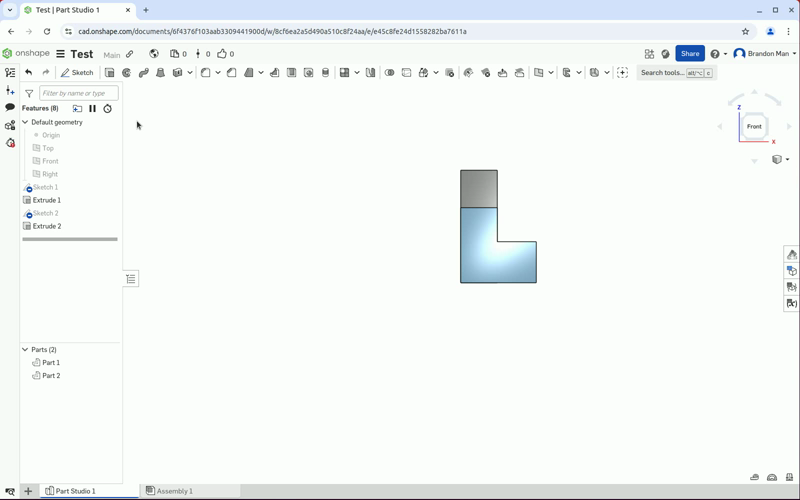
key(shift+h)
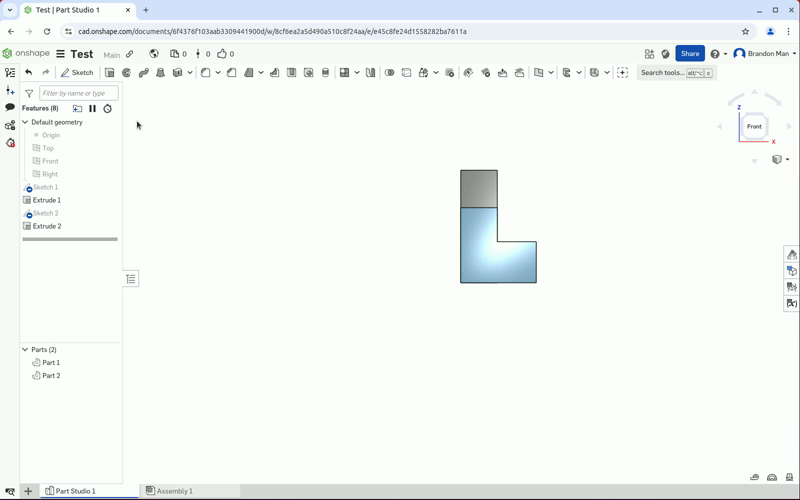
key(shift+h)
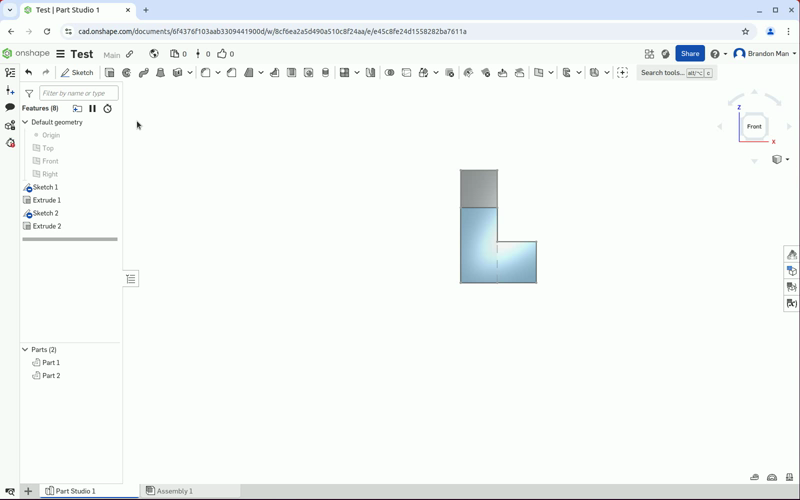
key(shift+7)
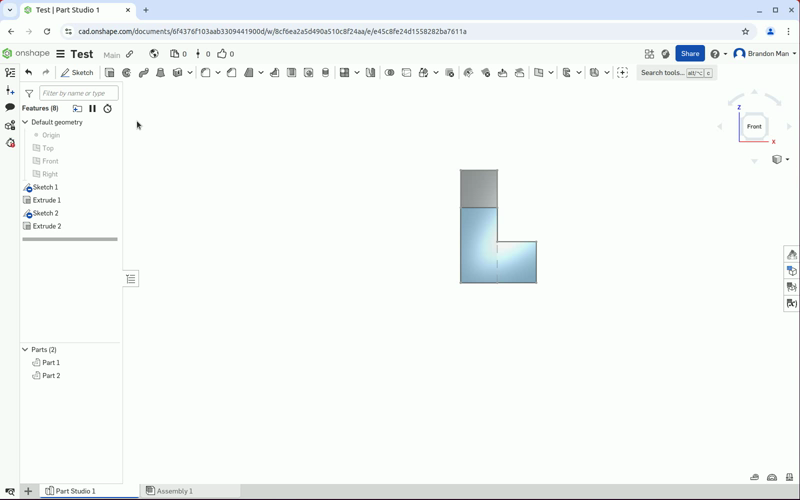
key(left, 2)
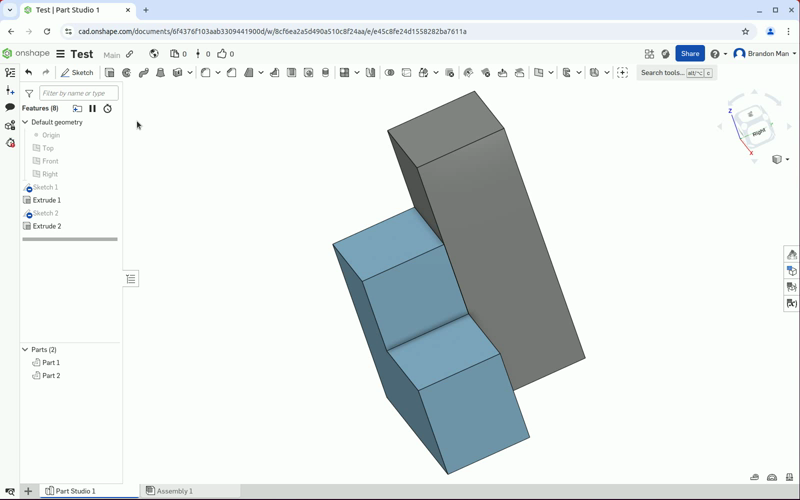
key(down, 2)
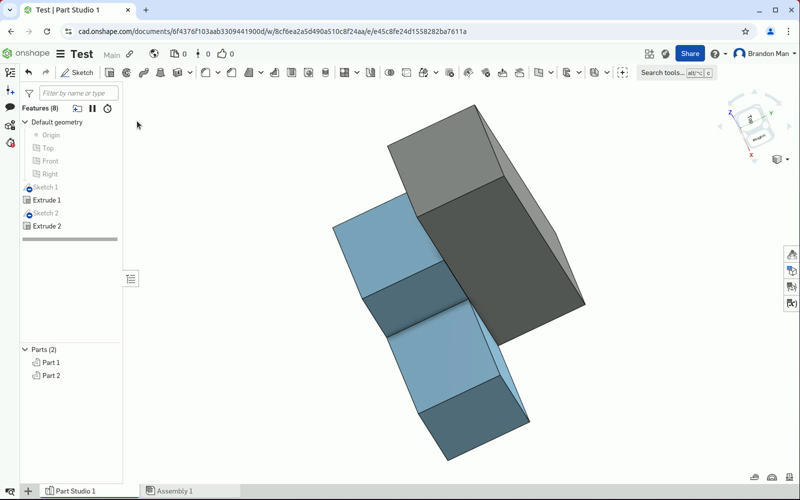
key(up, 2)
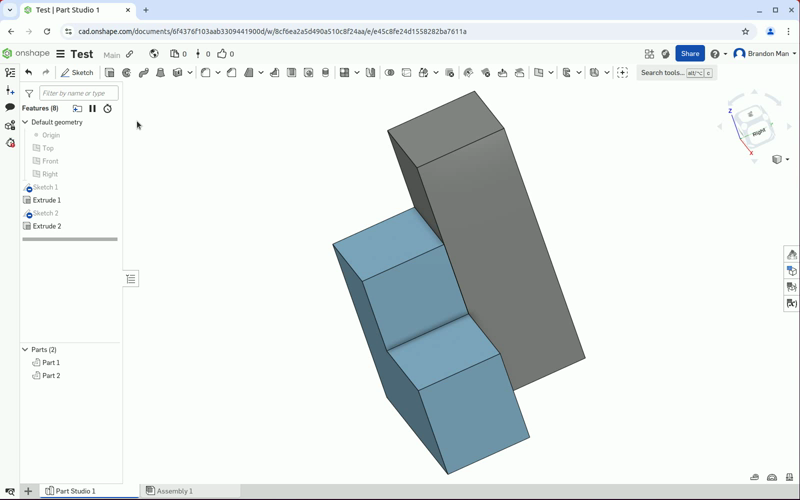
key(right, 2)
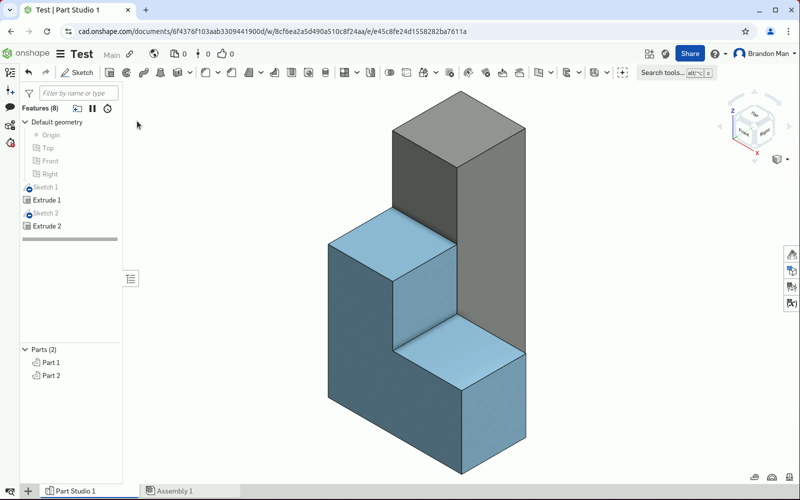
mouse_move(73, 189)
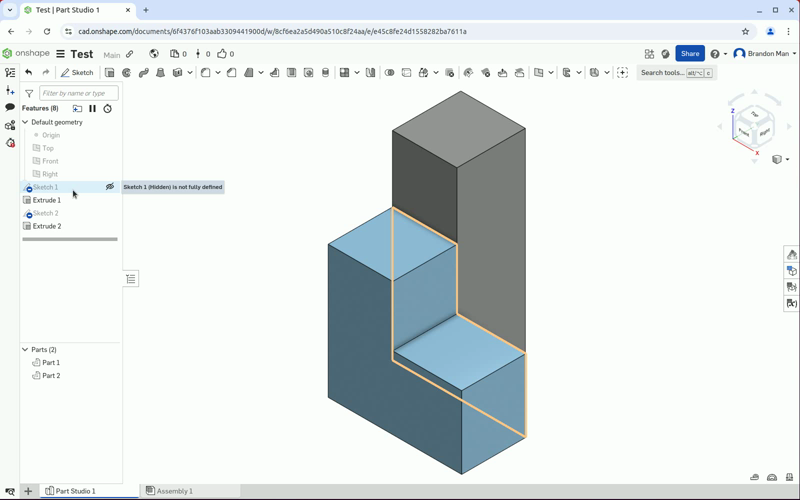
click(73, 189)